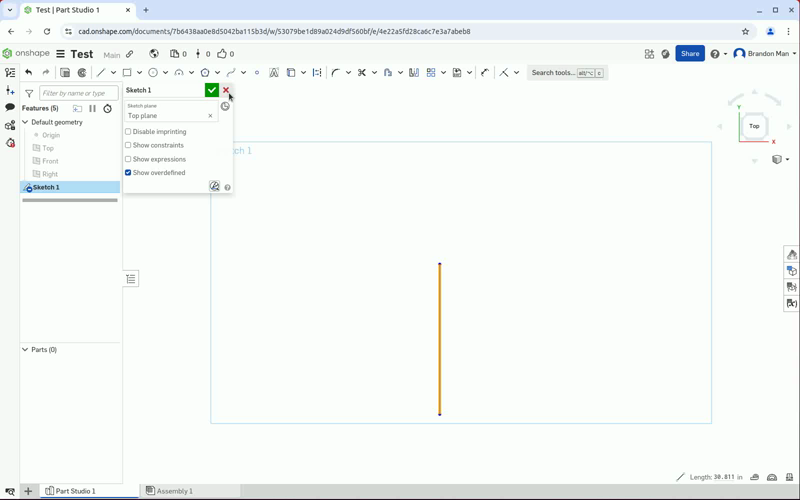
key(shift+h)
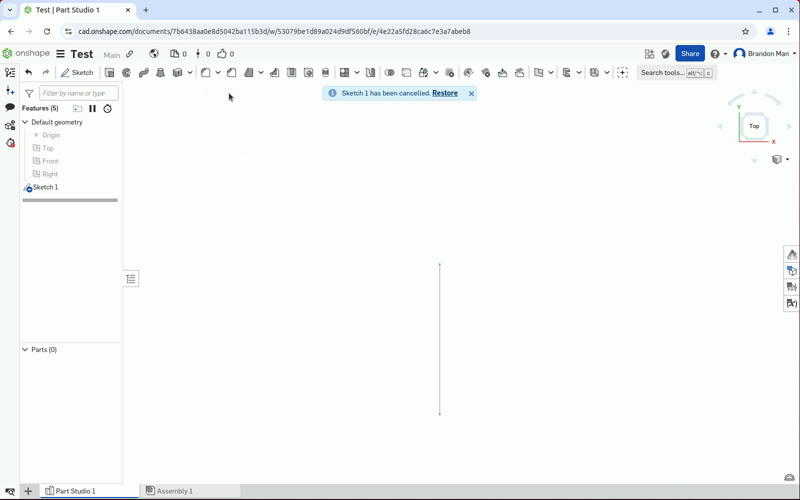
key(shift+s)
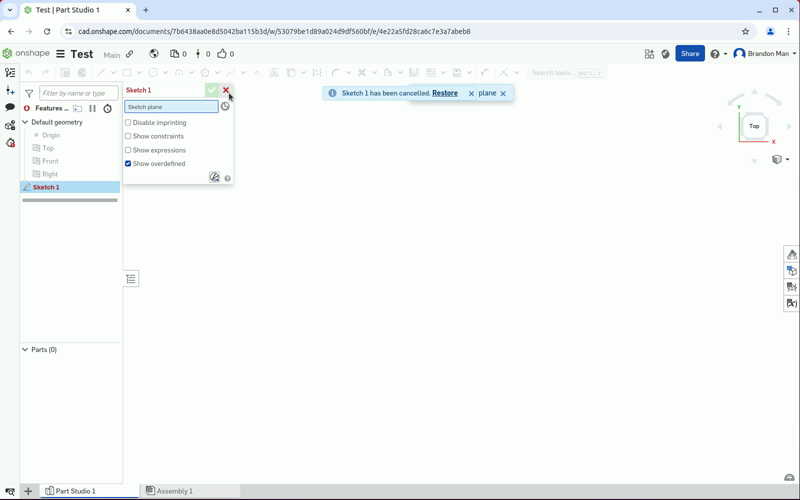
mouse_move(73, 150)
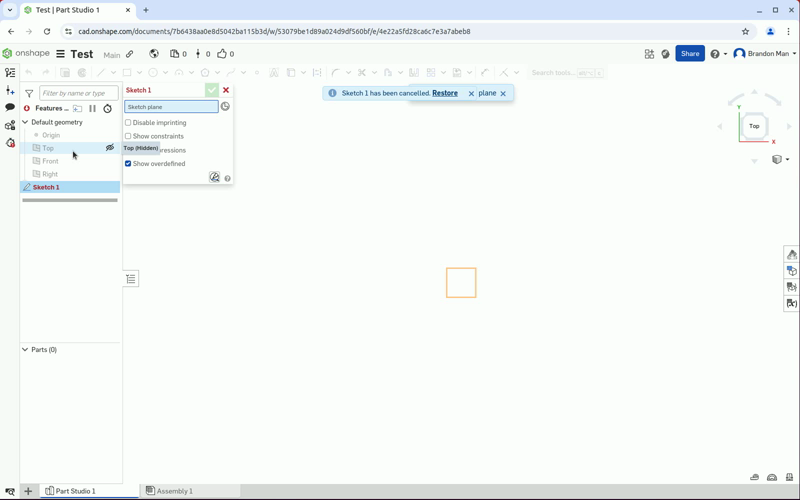
click(73, 150)
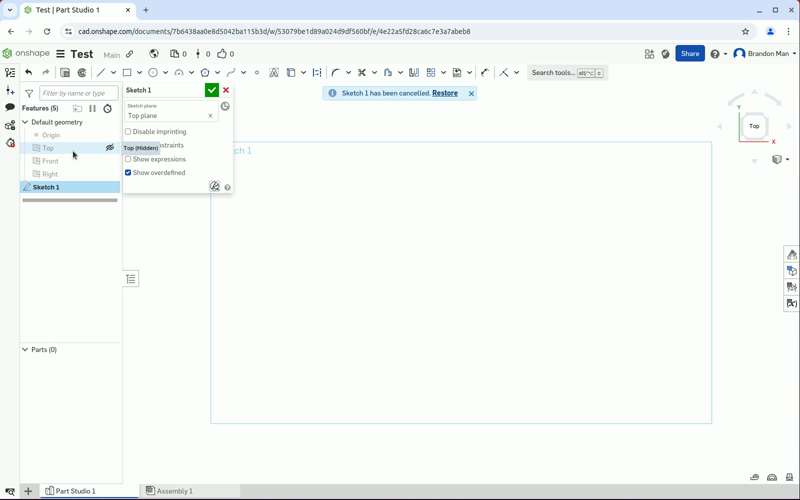
mouse_move(73, 352)
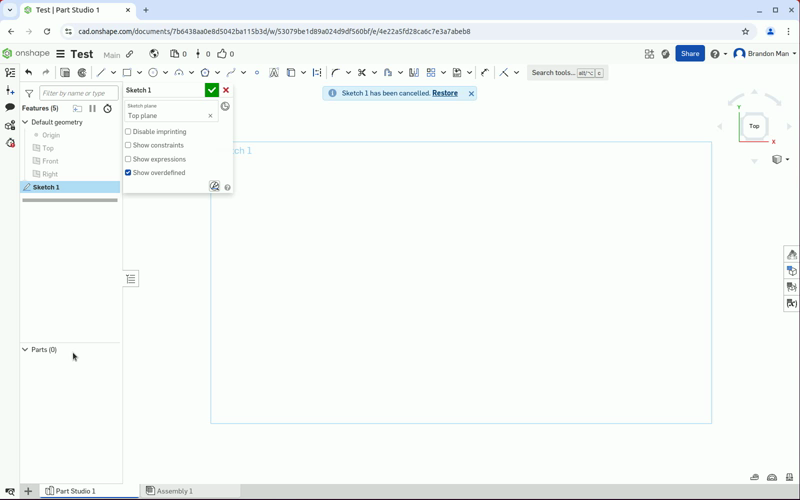
key(y)
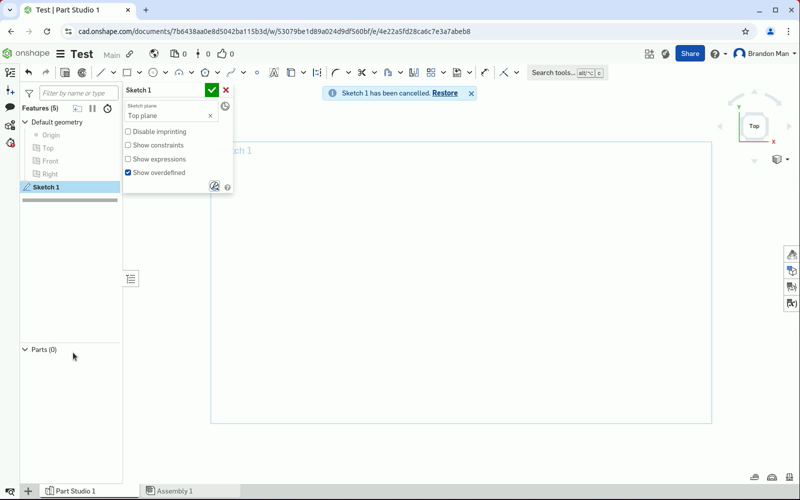
key(c)
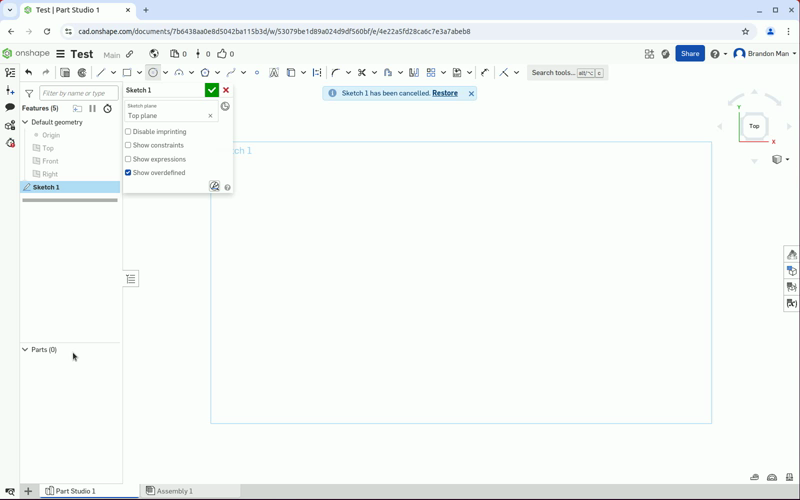
key_down(shift)
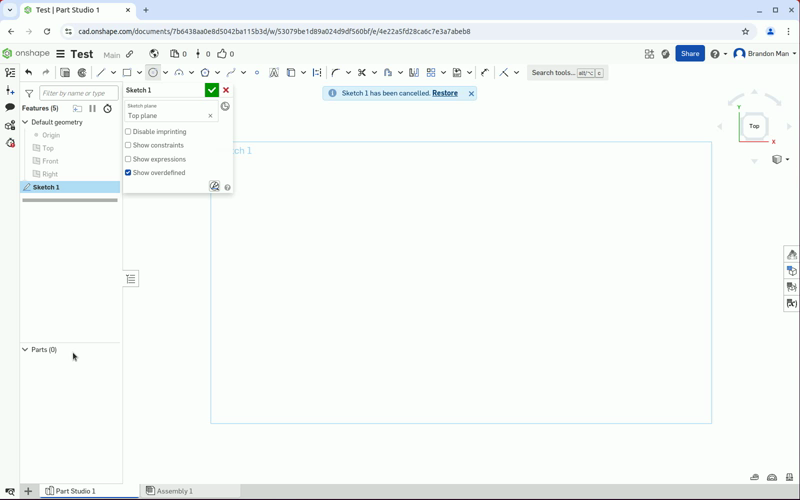
mouse_move(461, 282)
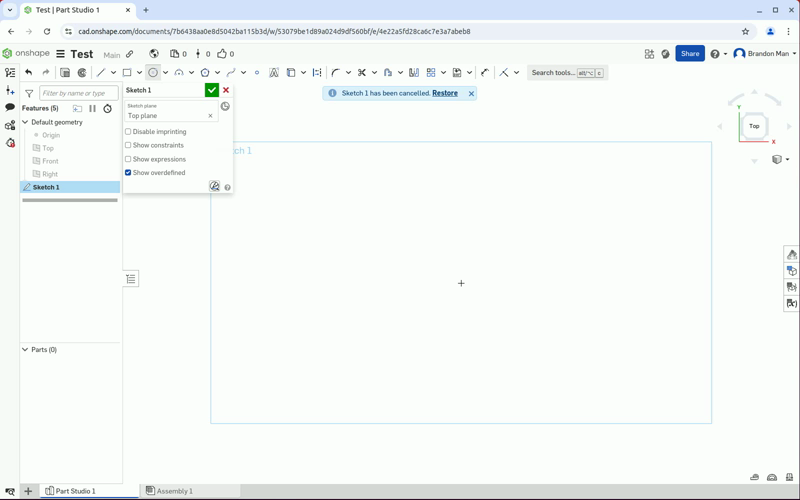
click(461, 282)
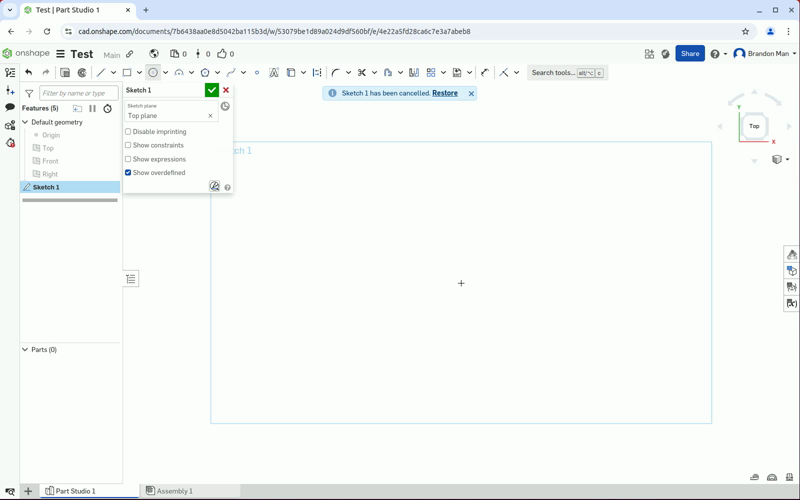
key_up(shift)
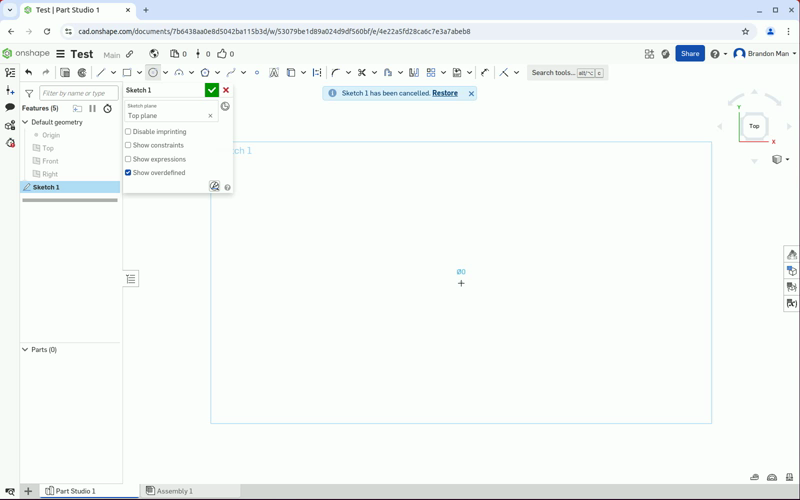
mouse_move(481, 282)
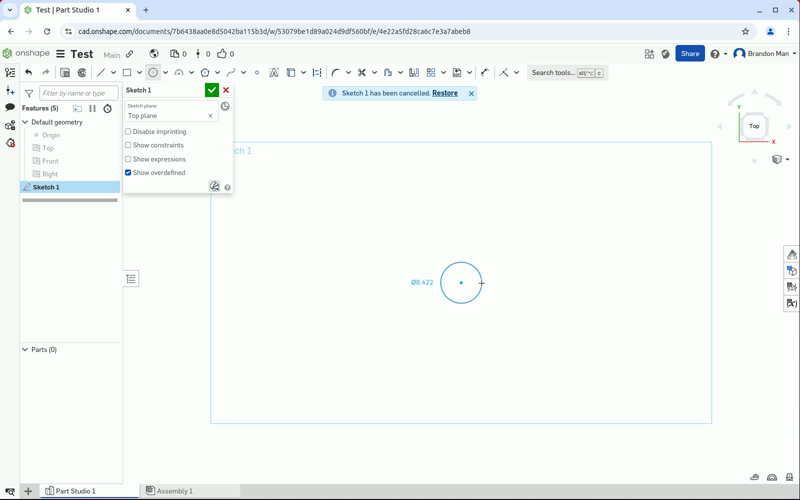
click(481, 282)
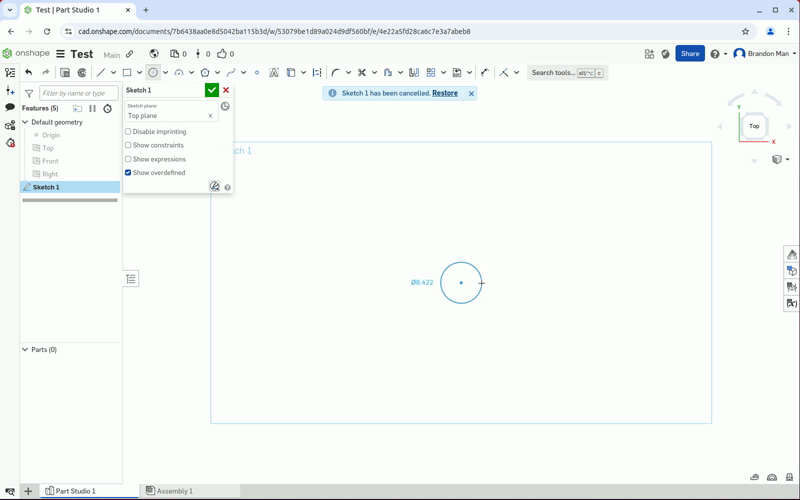
key(esc)
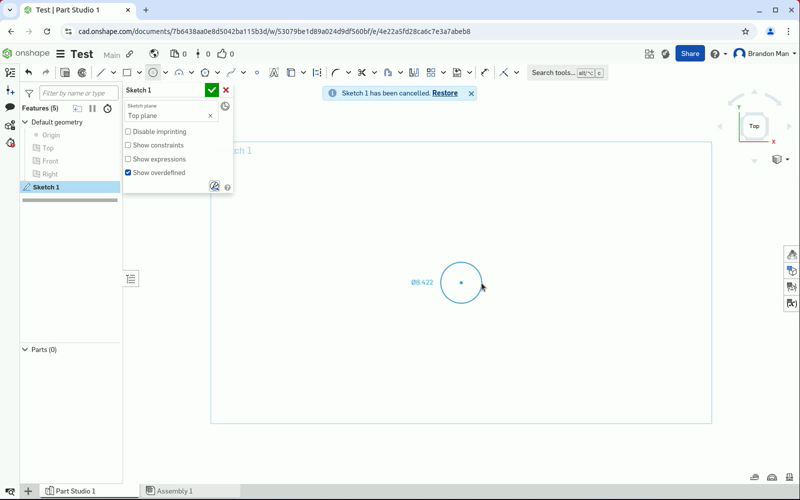
key(c)
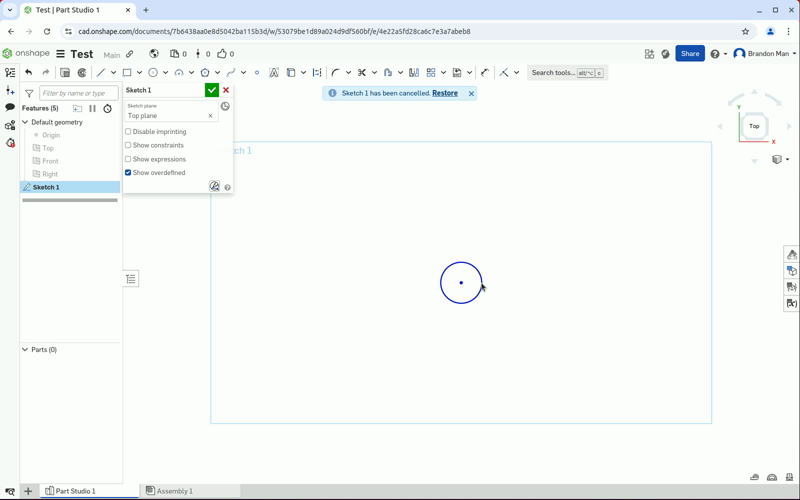
key_down(shift)
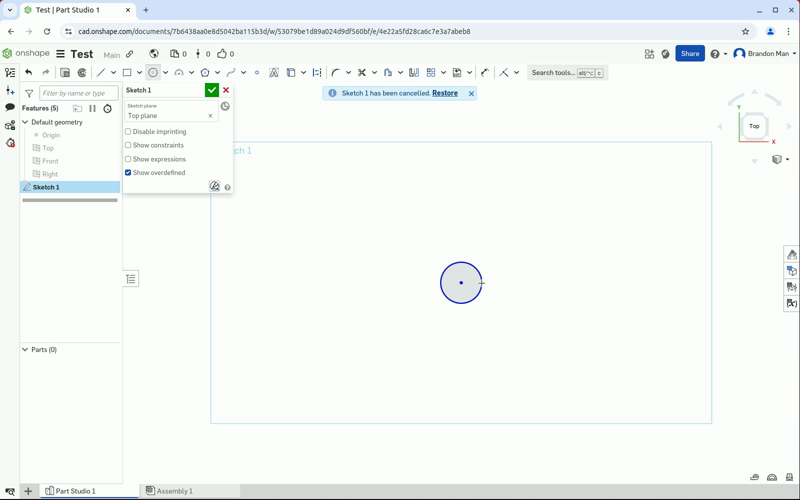
mouse_move(461, 282)
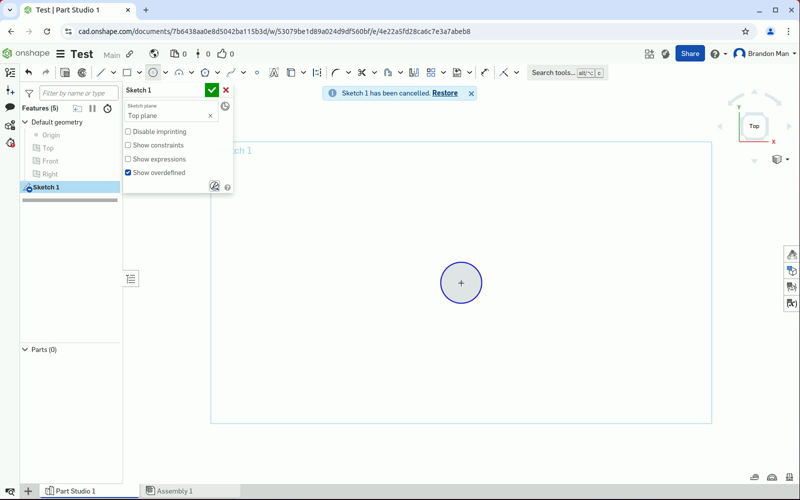
click(461, 282)
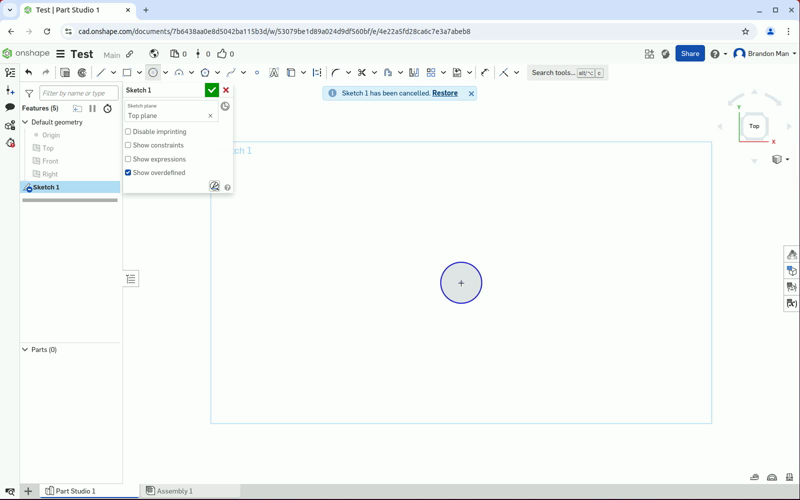
key_up(shift)
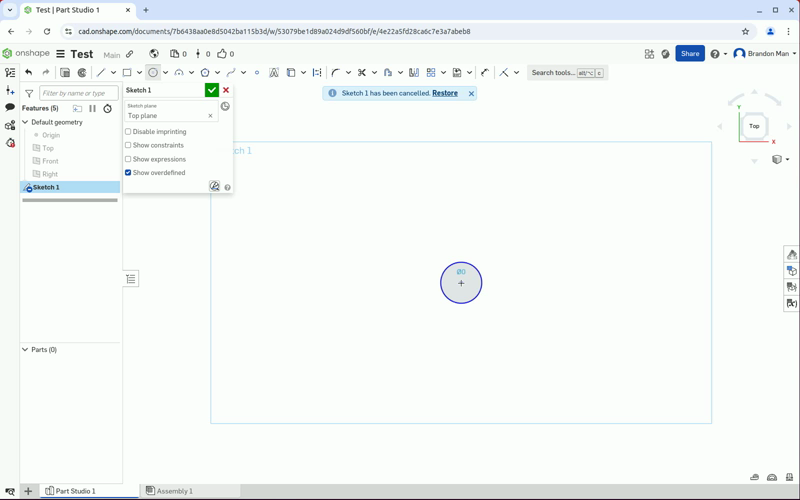
mouse_move(475, 282)
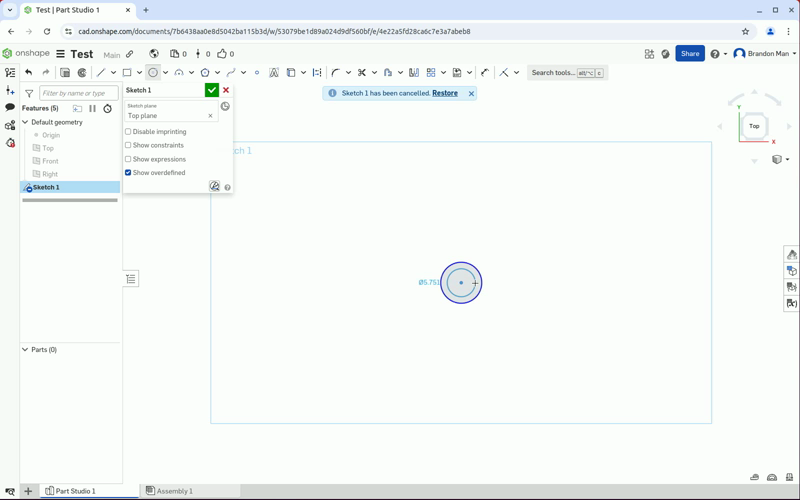
click(475, 282)
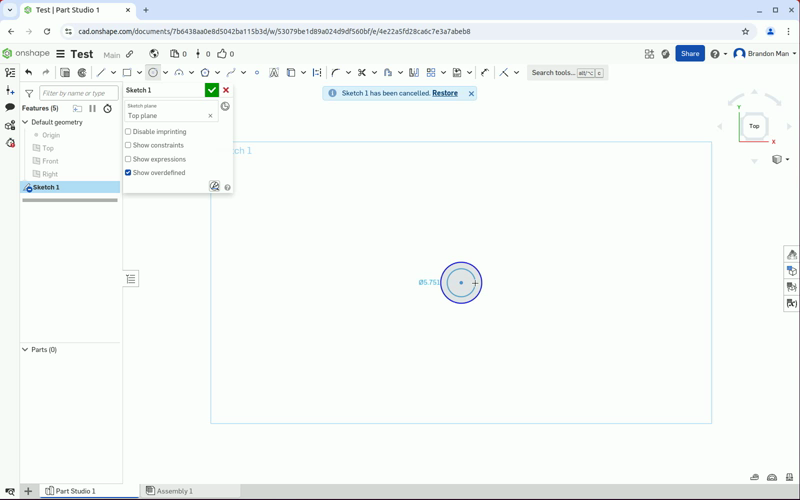
key(esc)
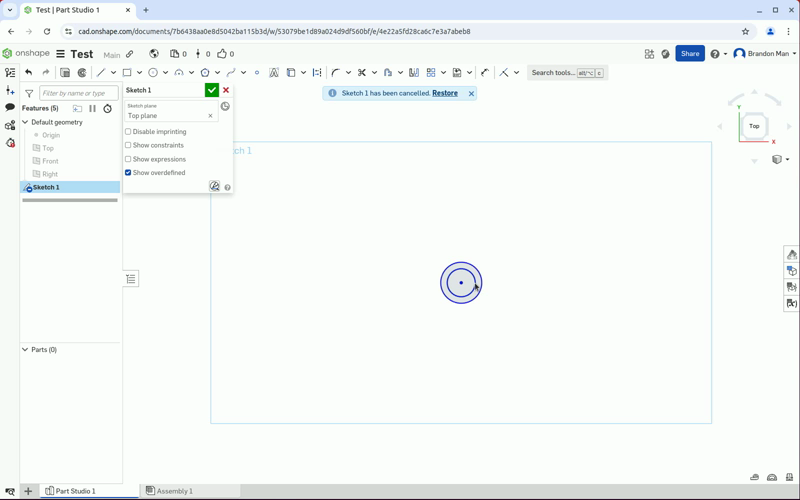
mouse_move(467, 269)
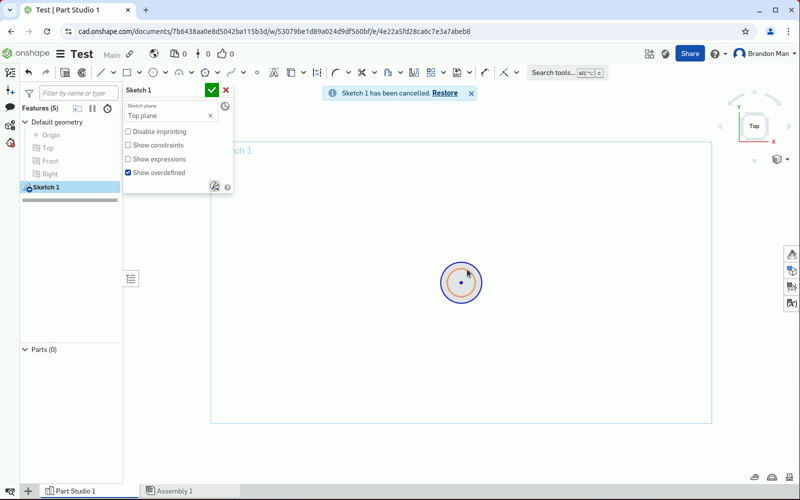
scroll(6)
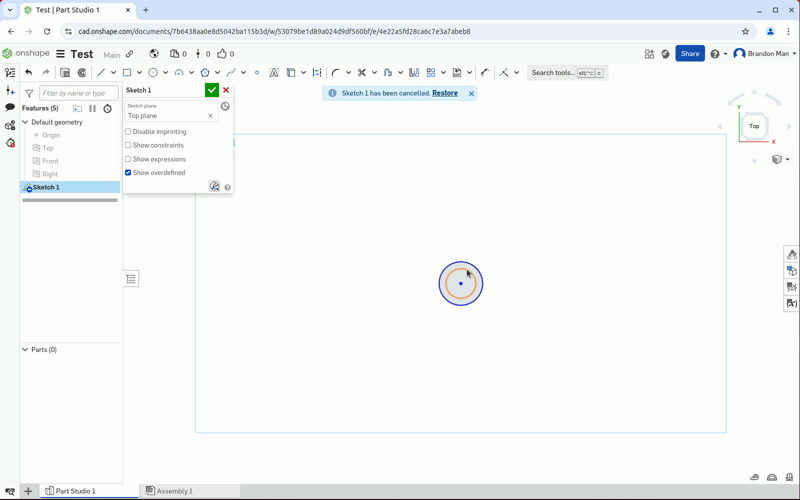
scroll(6)
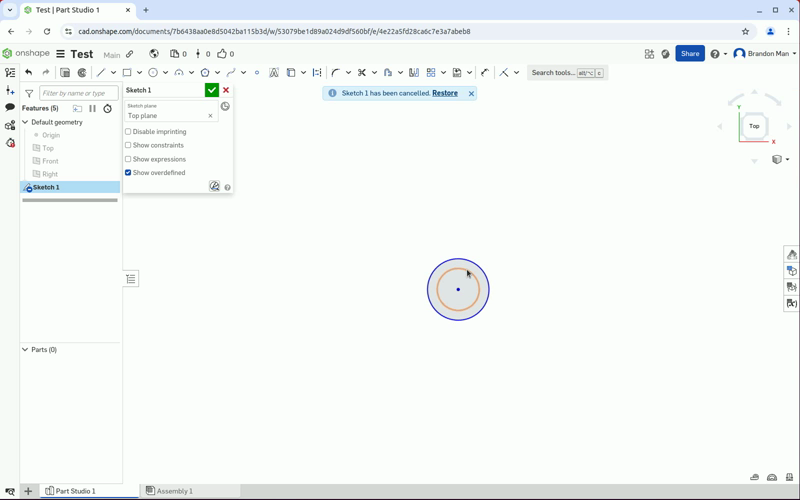
scroll(6)
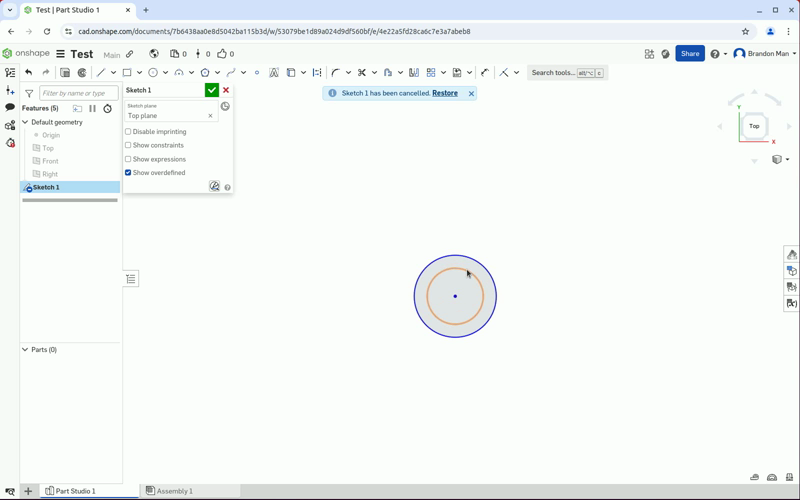
scroll(6)
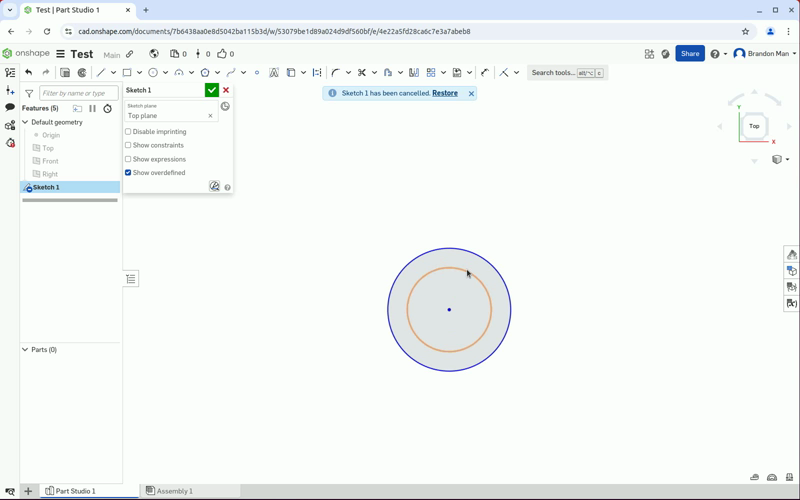
scroll(6)
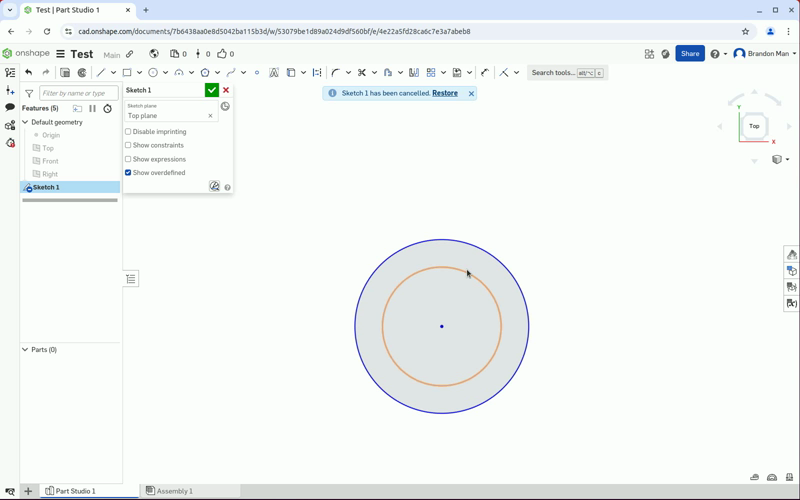
scroll(6)
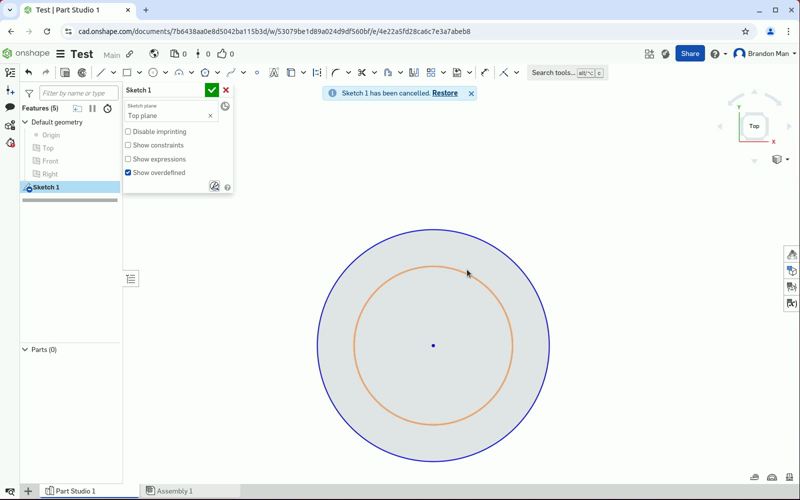
scroll(6)
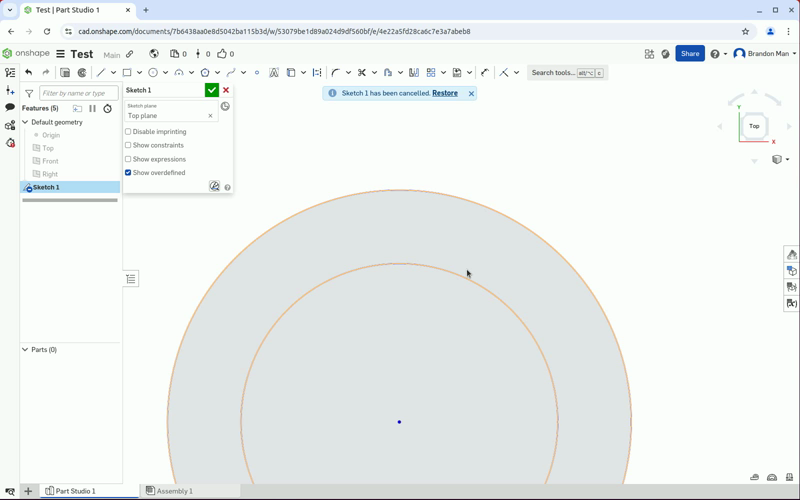
click(467, 269)
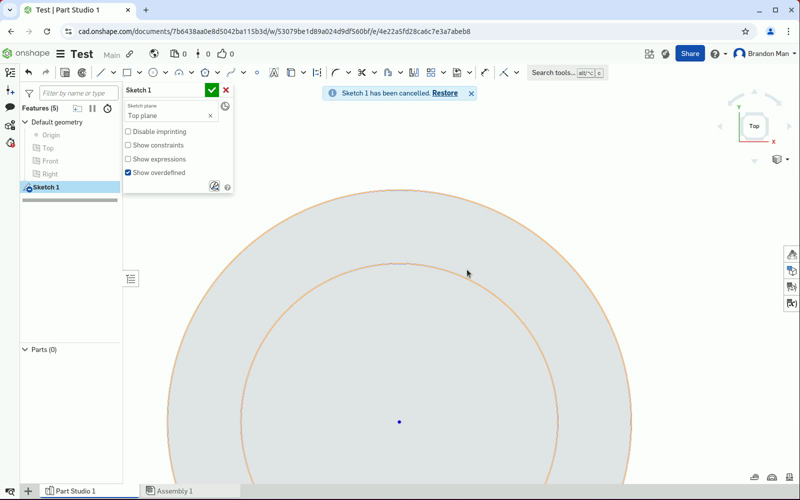
scroll(-6)
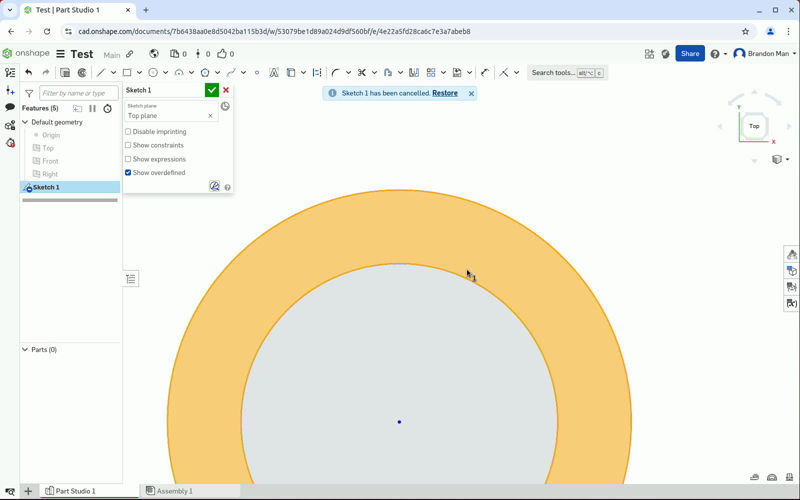
scroll(-6)
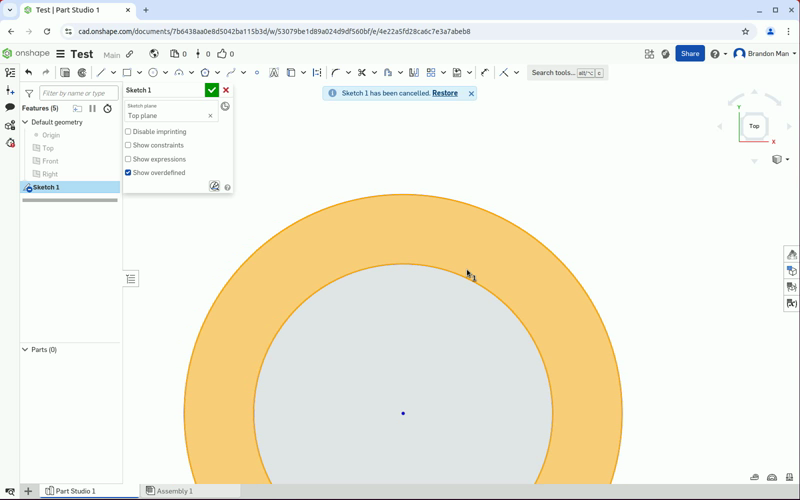
scroll(-6)
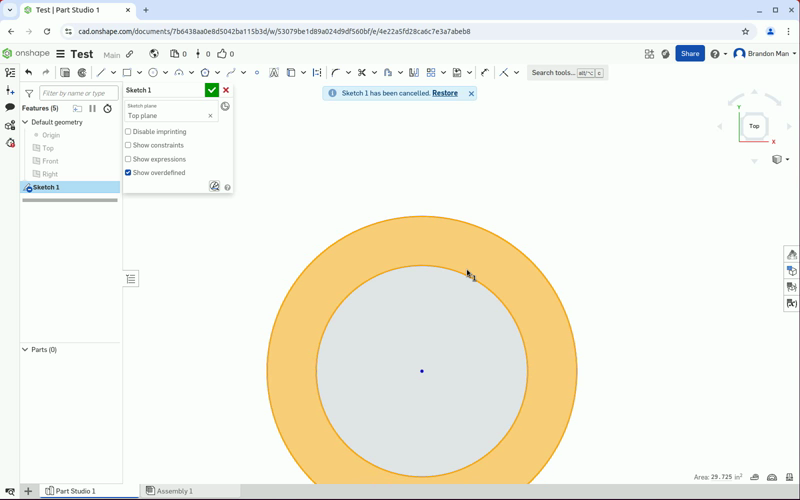
scroll(-6)
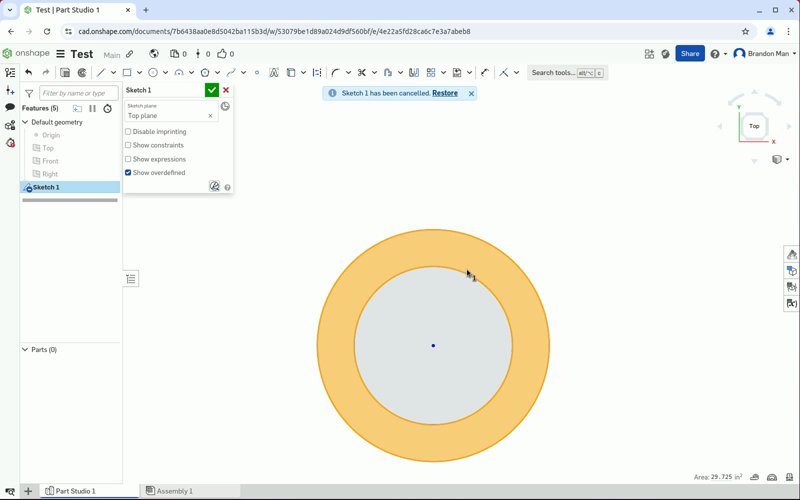
scroll(-6)
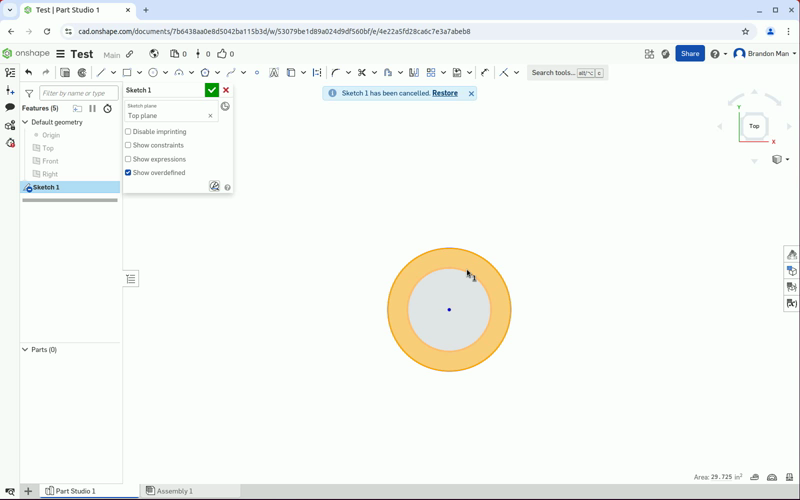
scroll(-6)
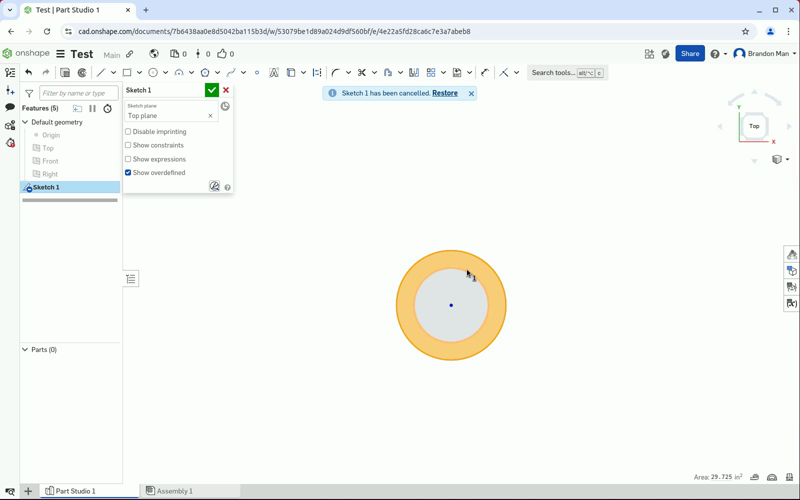
scroll(-6)
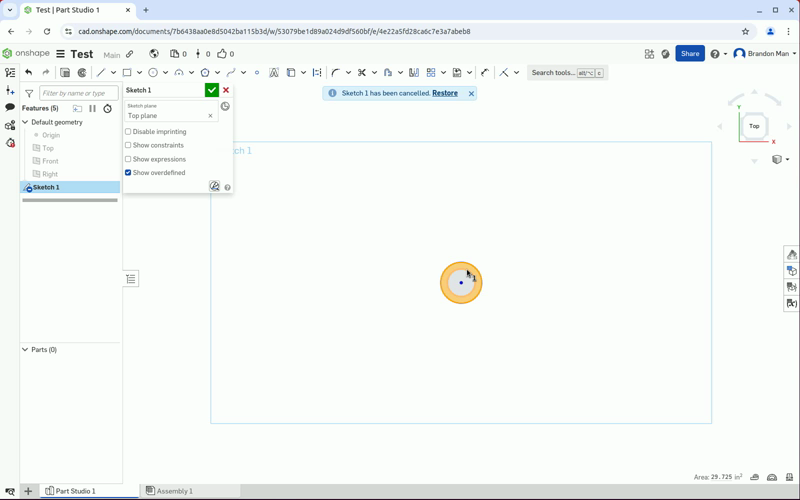
mouse_move(73, 352)
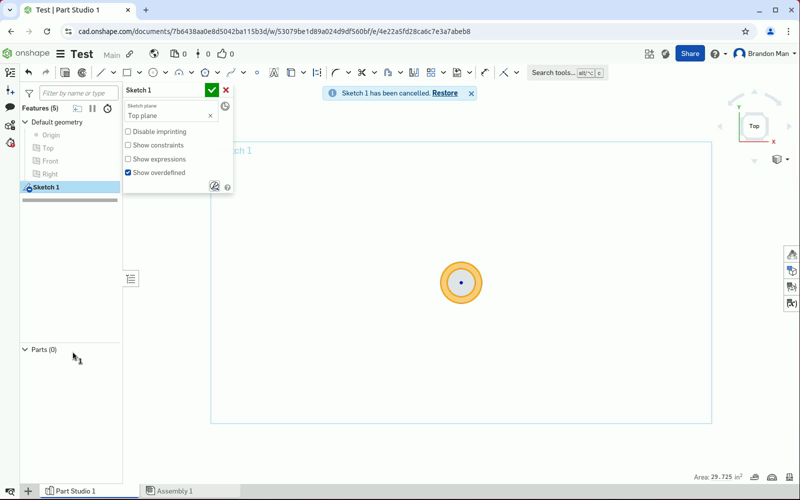
key(shift+y)
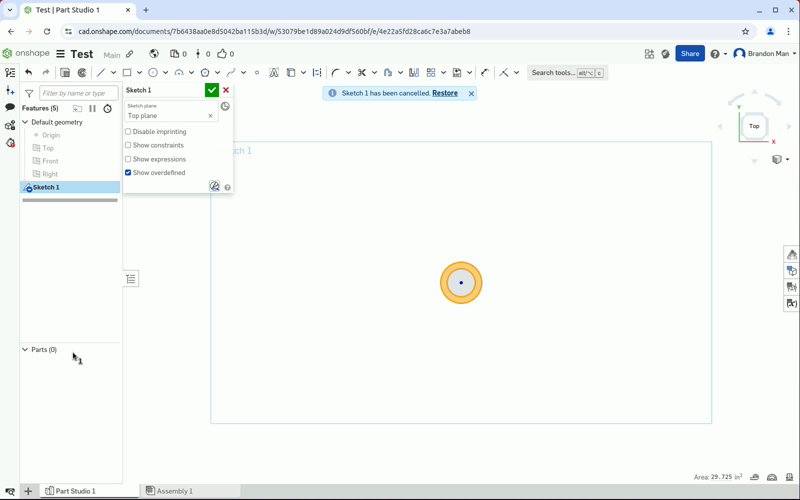
key(shift+e)
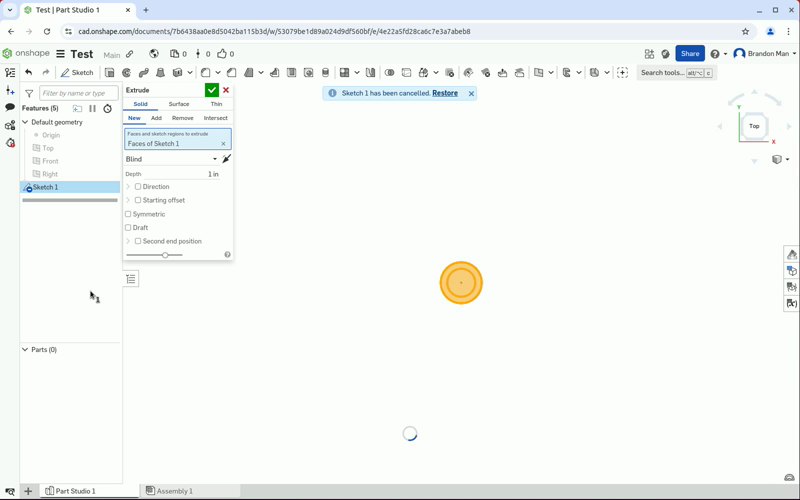
mouse_move(143, 106)
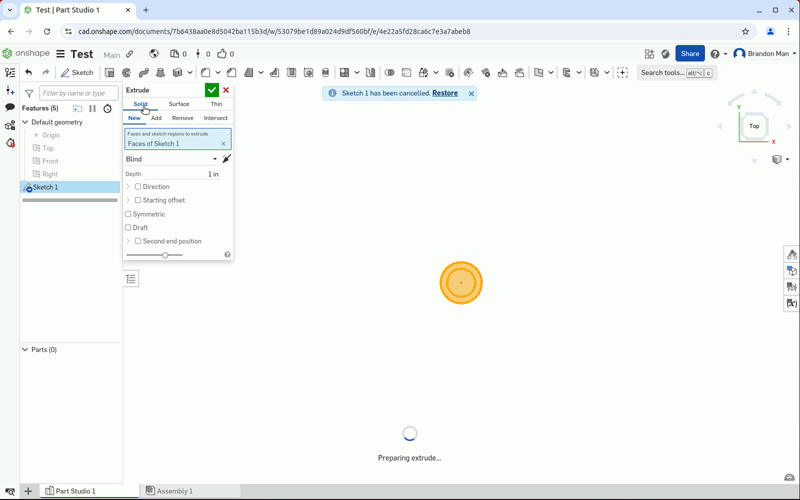
click(143, 106)
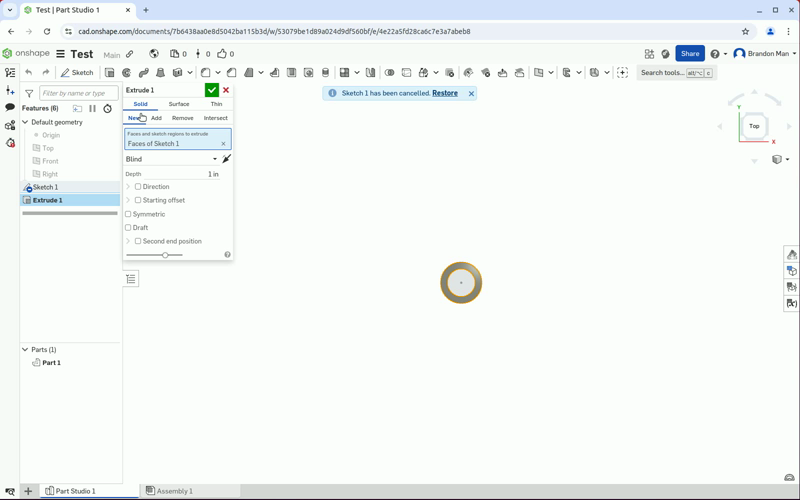
mouse_move(137, 120)
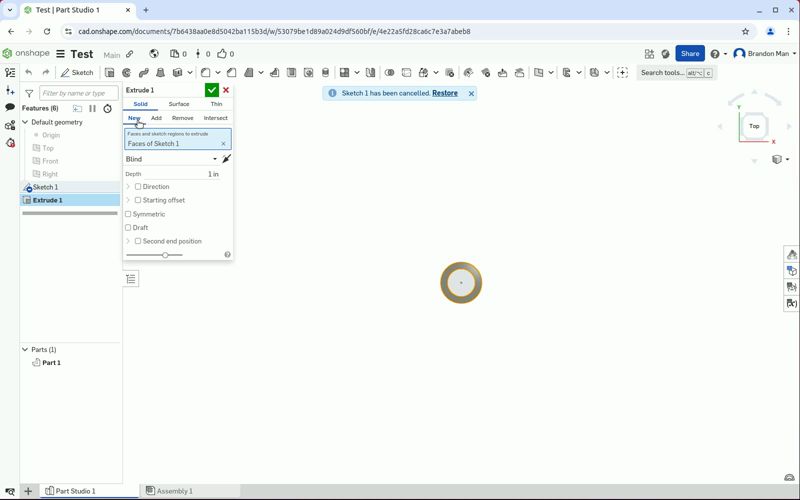
click(137, 120)
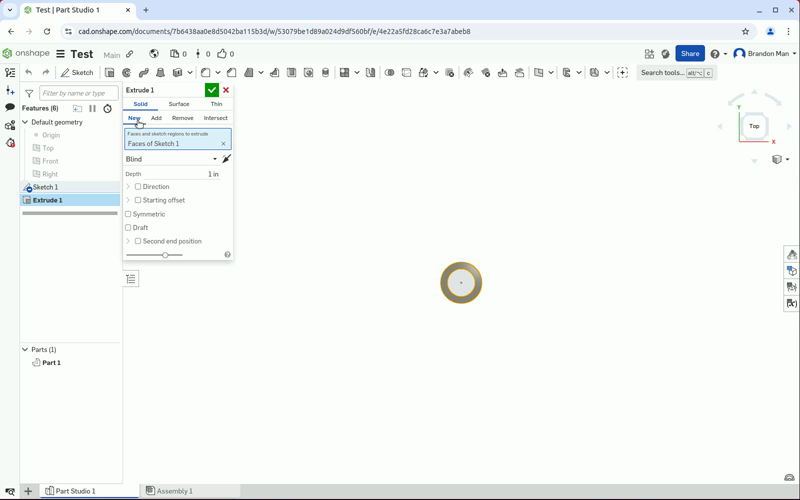
key(tab, 4)
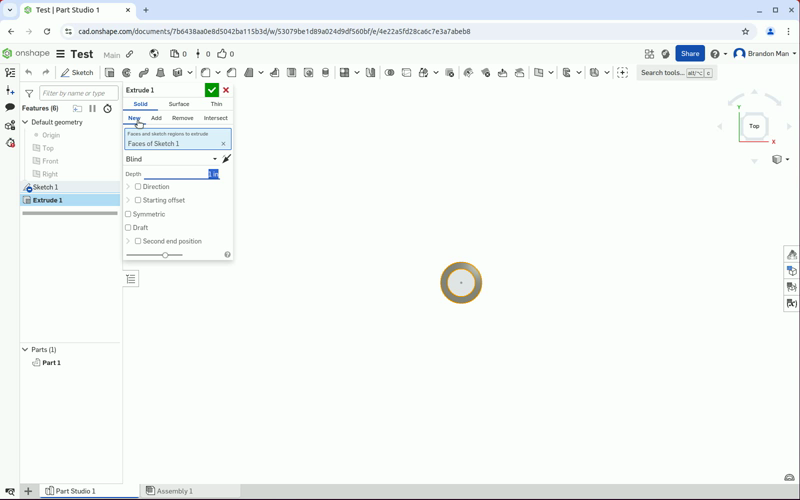
text(14.924)
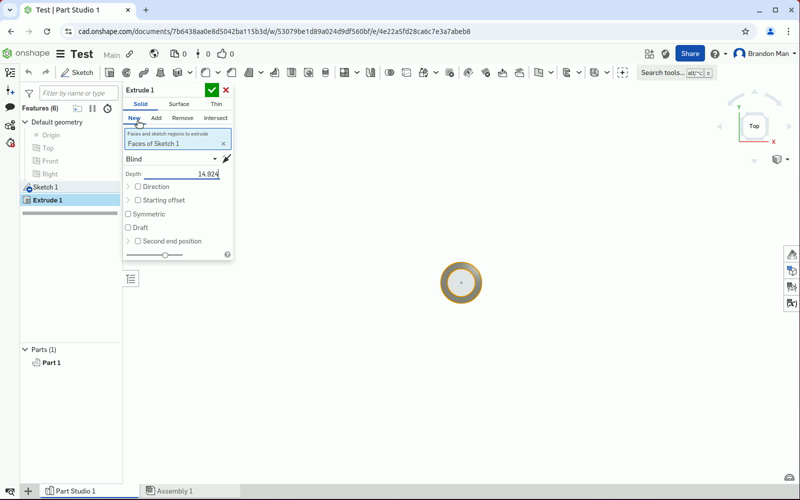
key(enter)
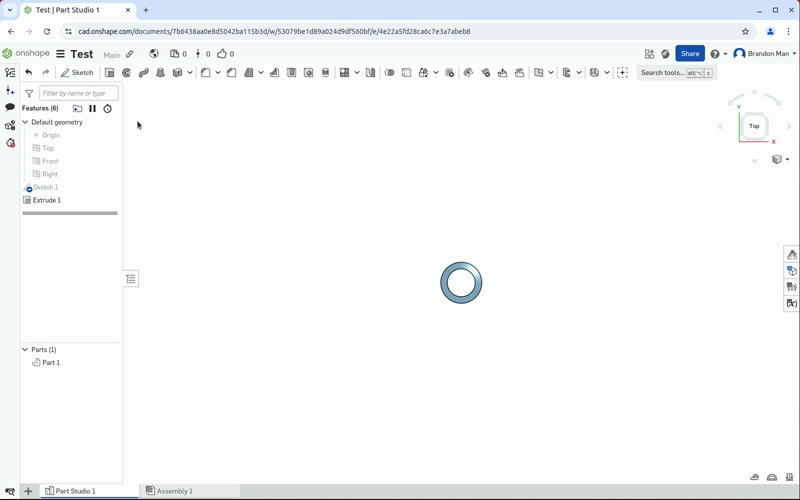
key(shift+h)
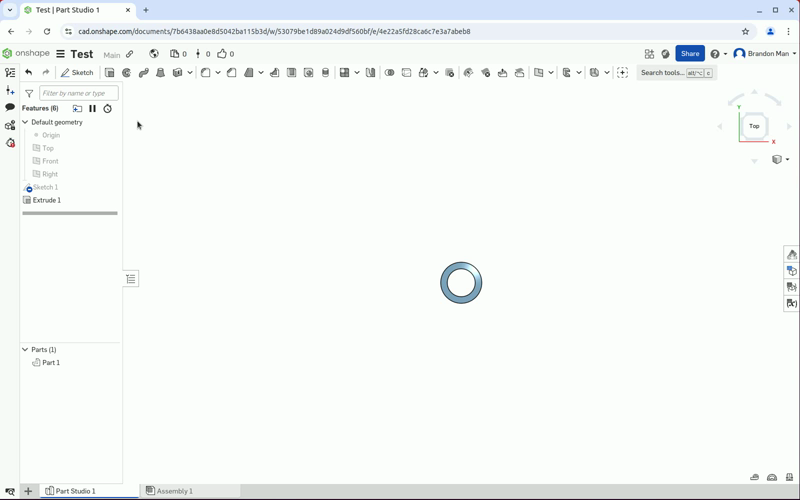
key(shift+h)
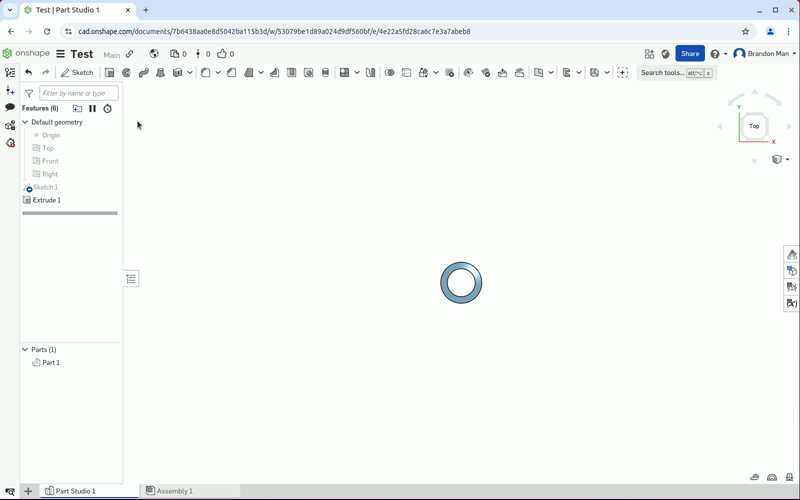
mouse_move(73, 189)
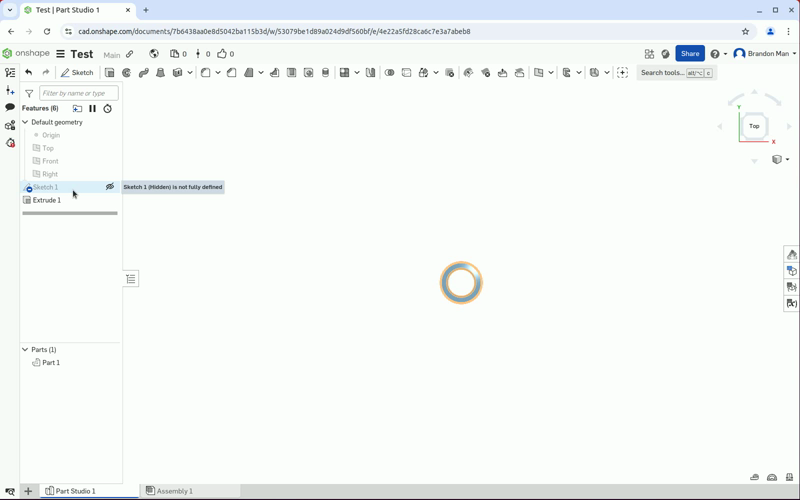
click(73, 189)
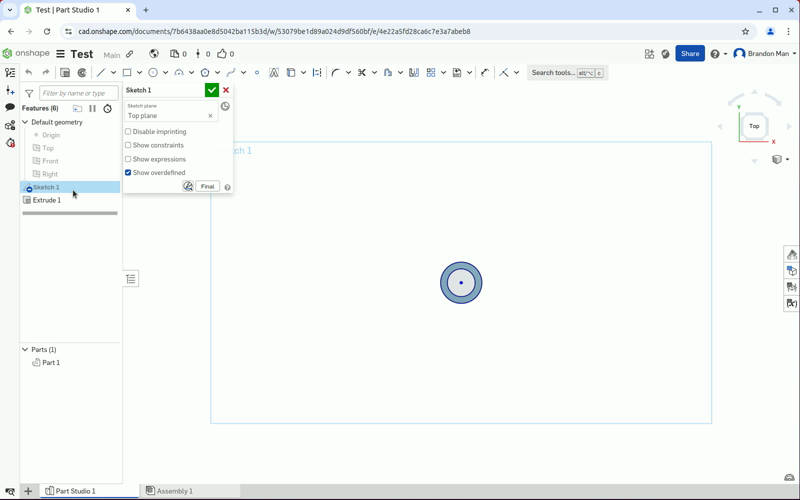
mouse_move(229, 92)
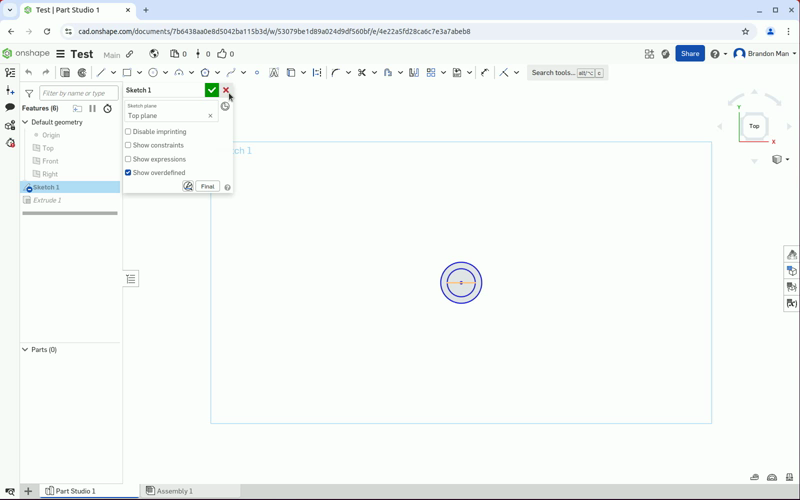
click(229, 92)
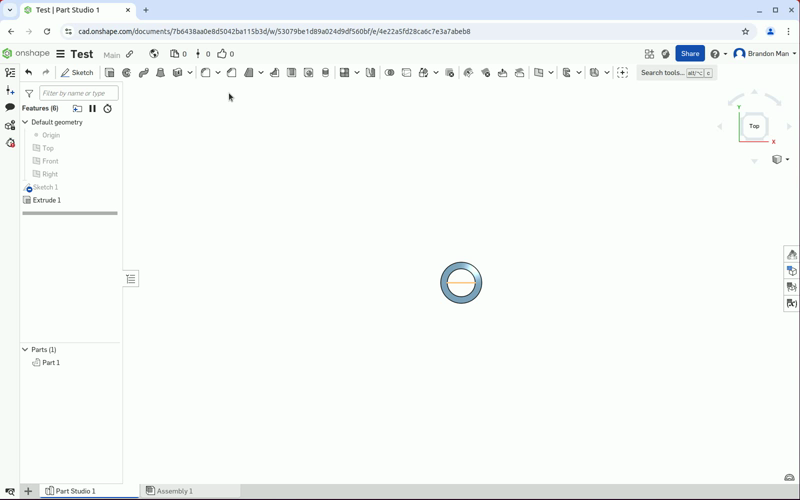
mouse_move(73, 352)
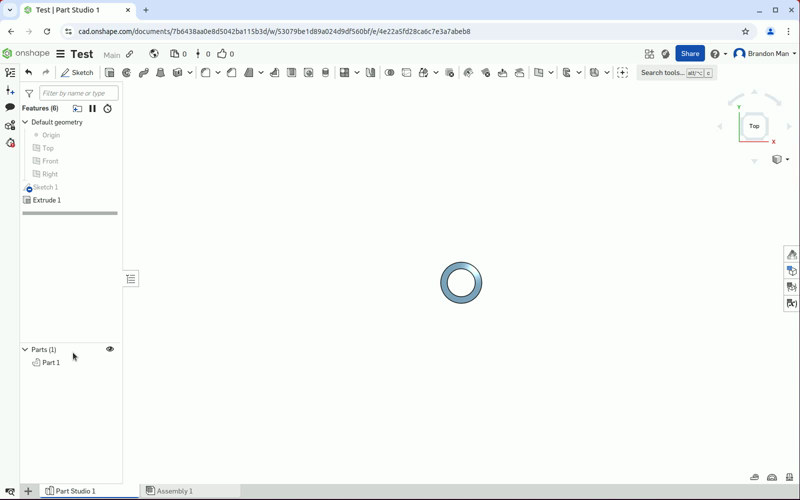
key(y)
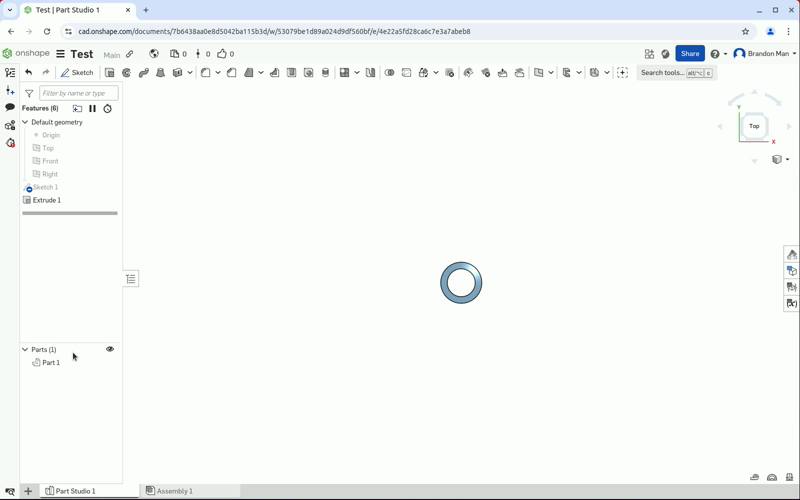
key(shift+p)
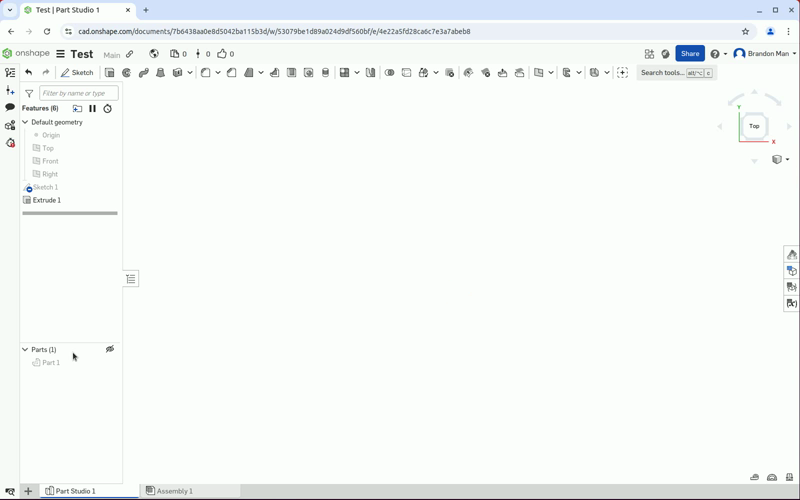
key(space)
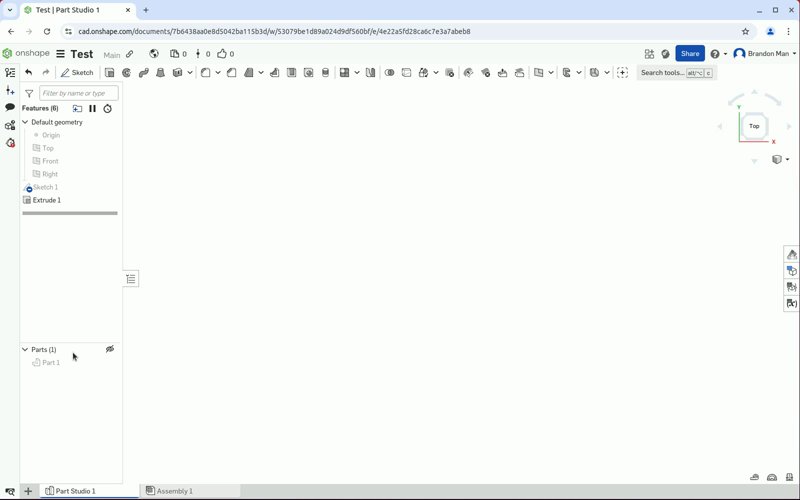
key_down(shift)
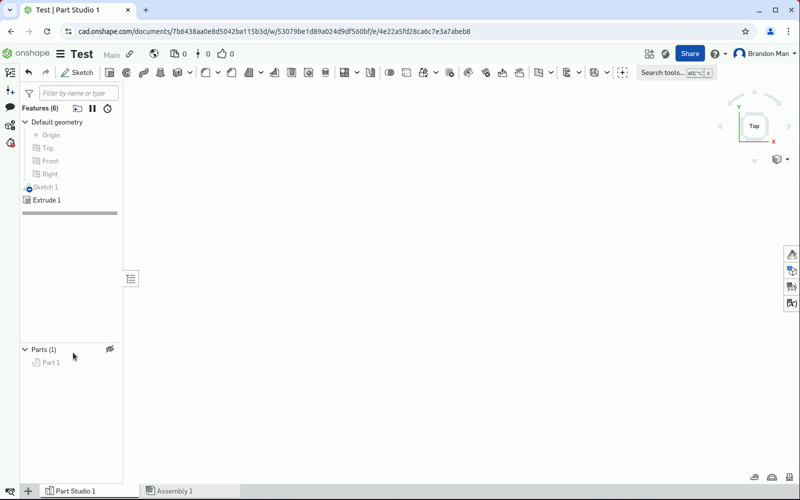
key(up)
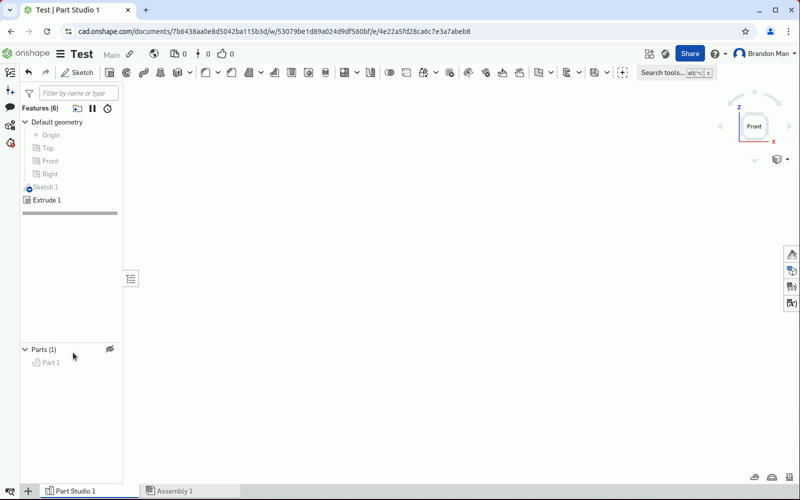
key_up(shift)
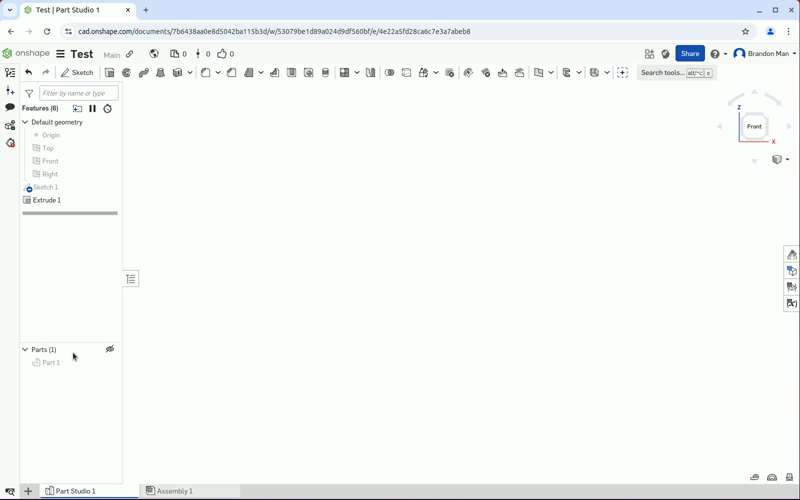
mouse_move(73, 352)
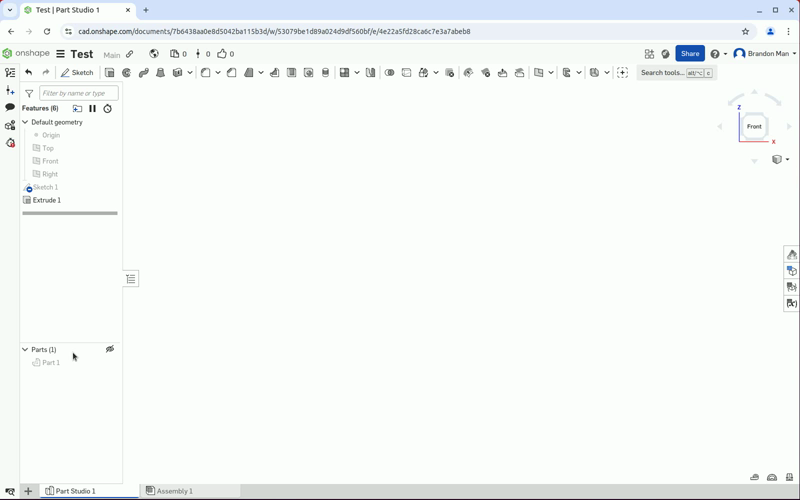
key(shift+y)
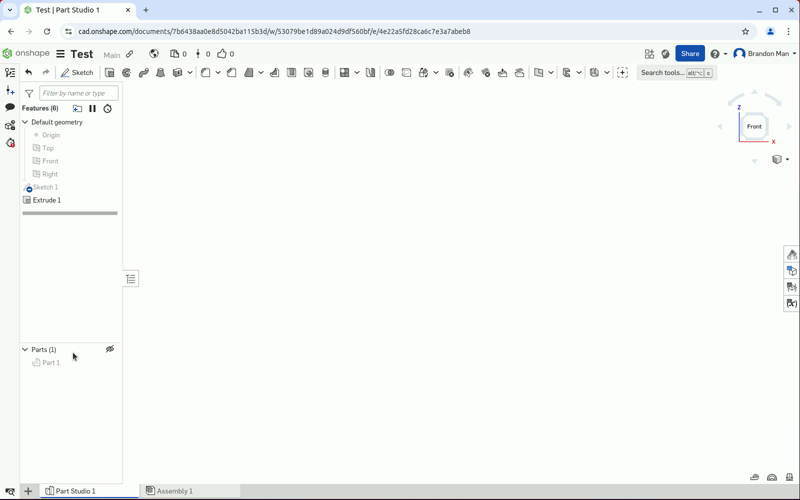
key(shift+s)
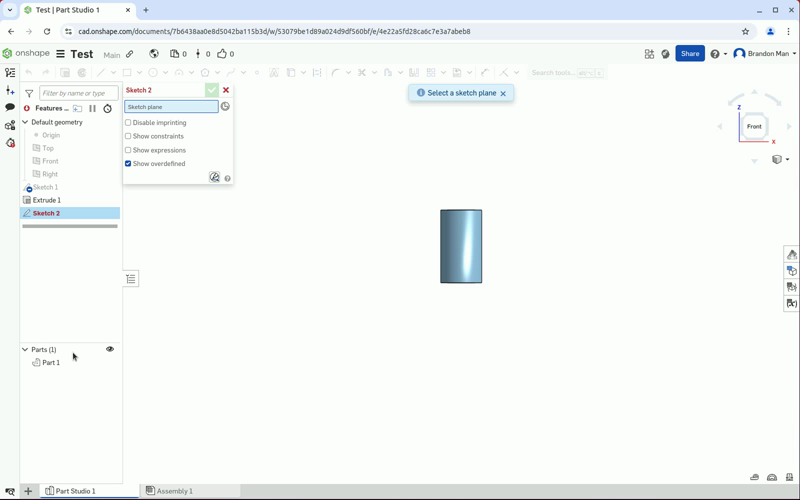
mouse_move(73, 163)
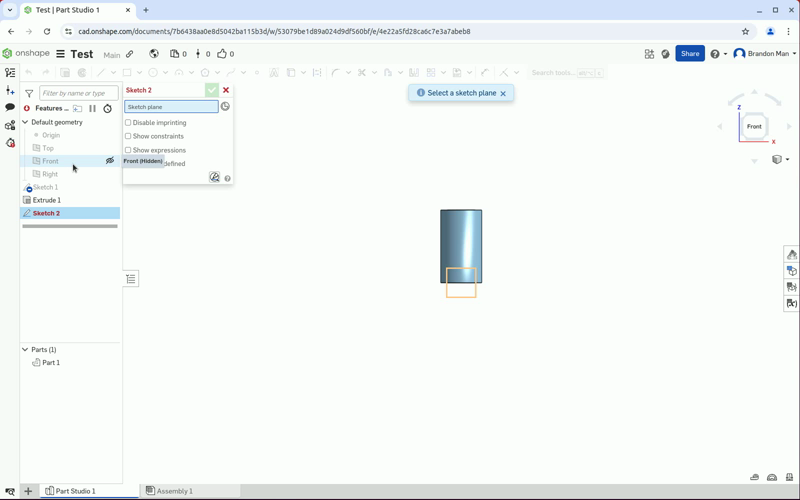
click(73, 163)
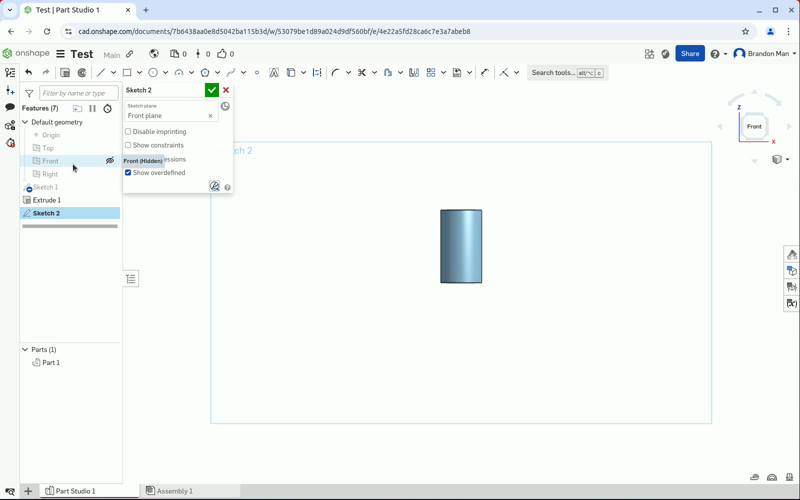
mouse_move(73, 352)
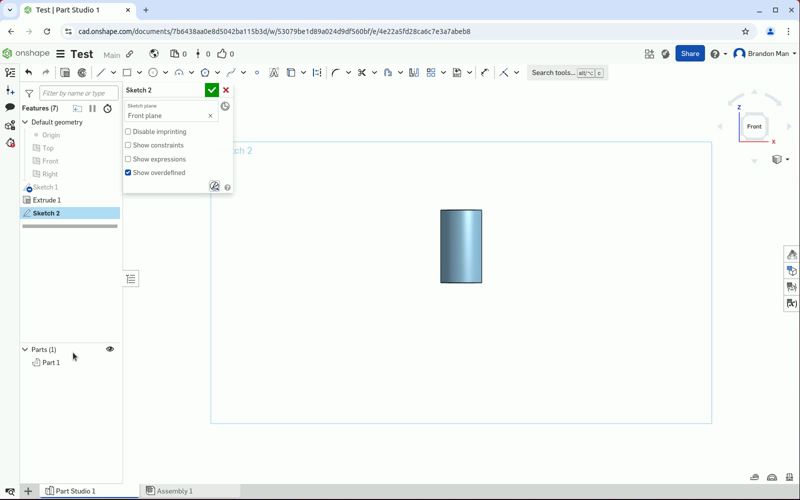
key(y)
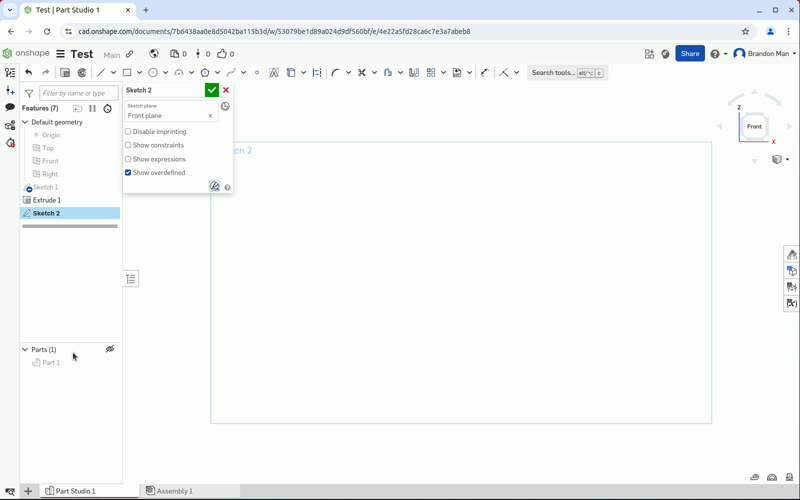
key(c)
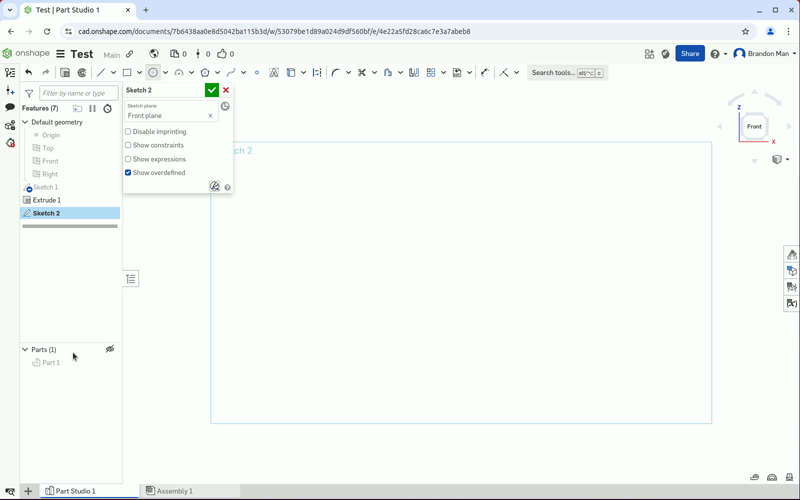
key_down(shift)
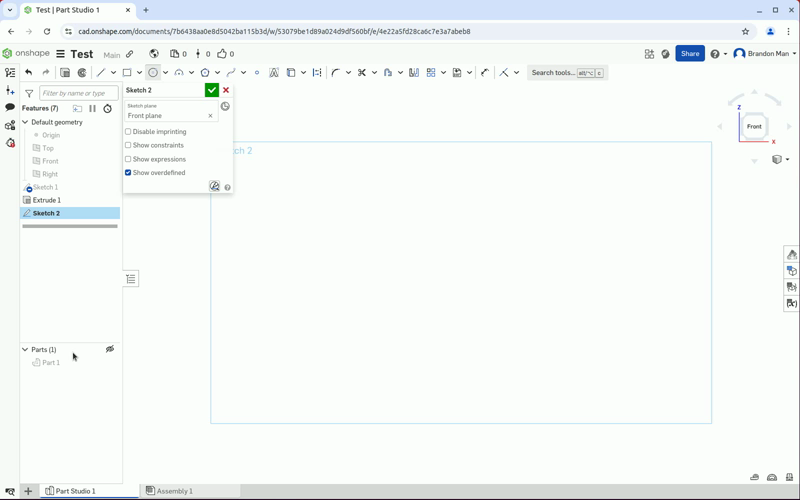
mouse_move(461, 190)
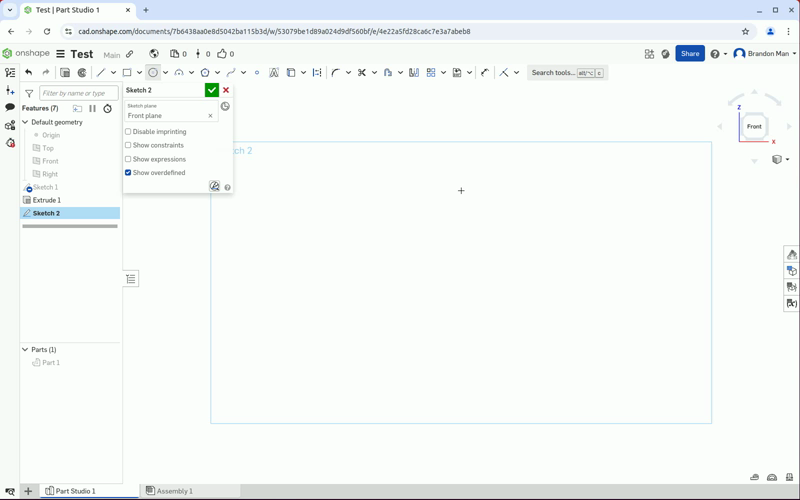
click(461, 190)
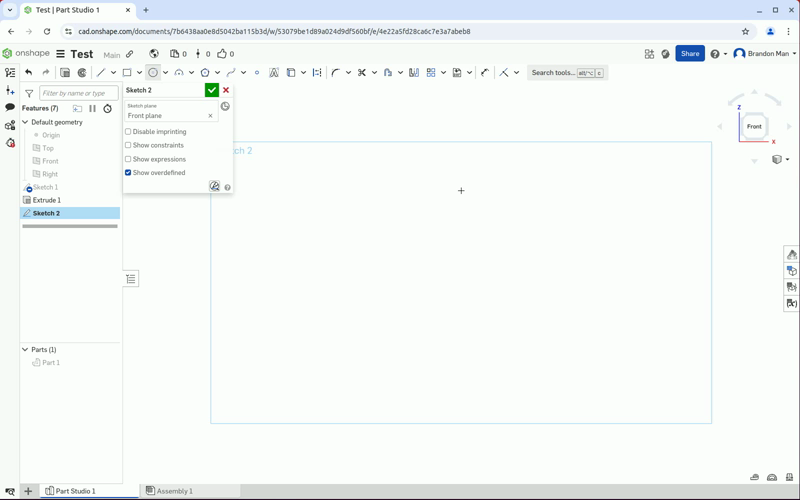
key_up(shift)
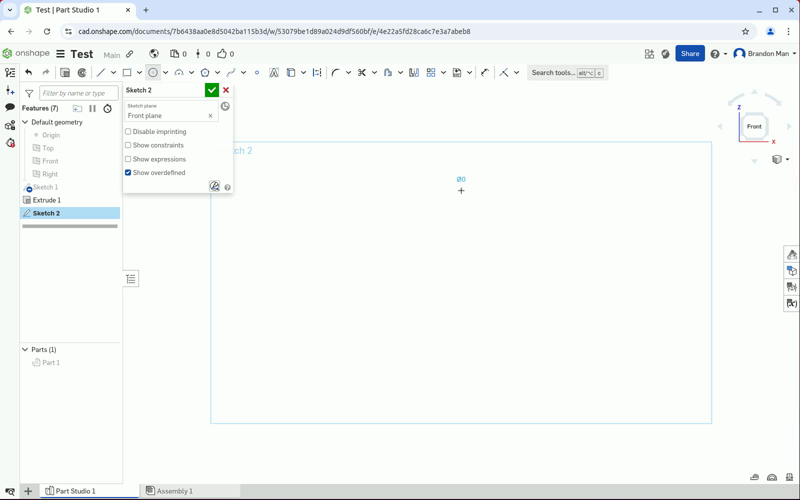
mouse_move(481, 190)
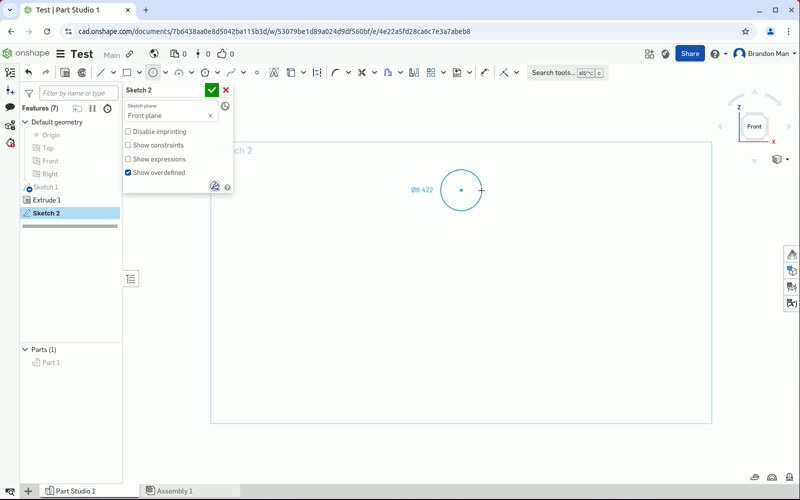
click(481, 190)
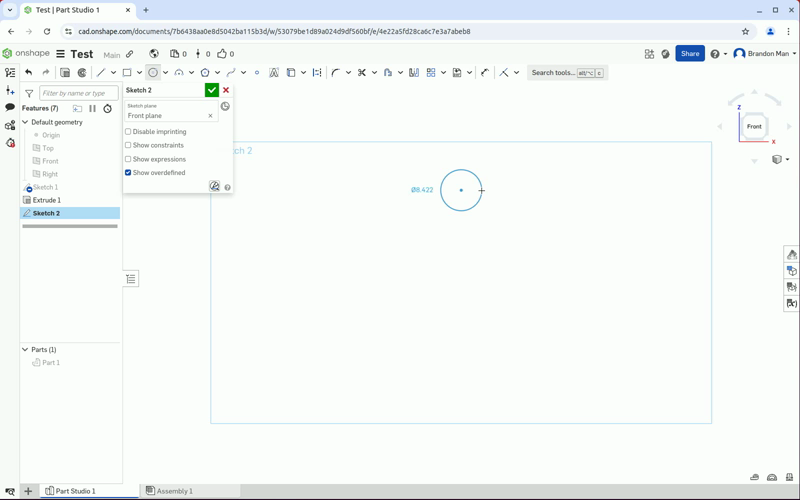
key(esc)
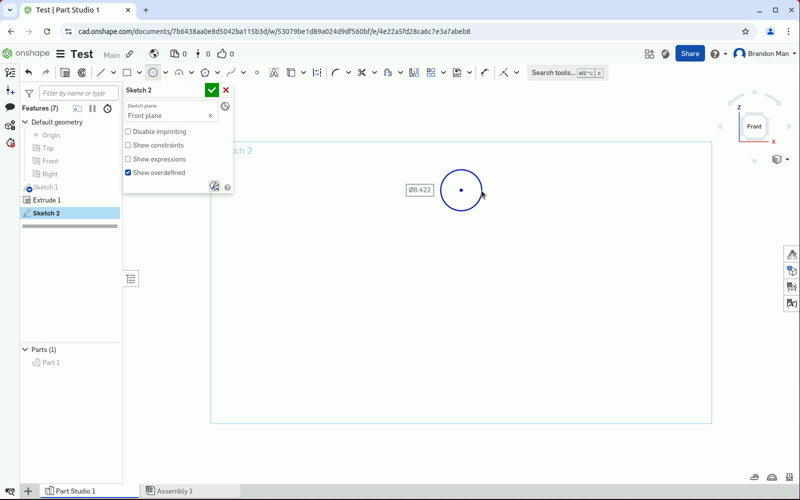
key(c)
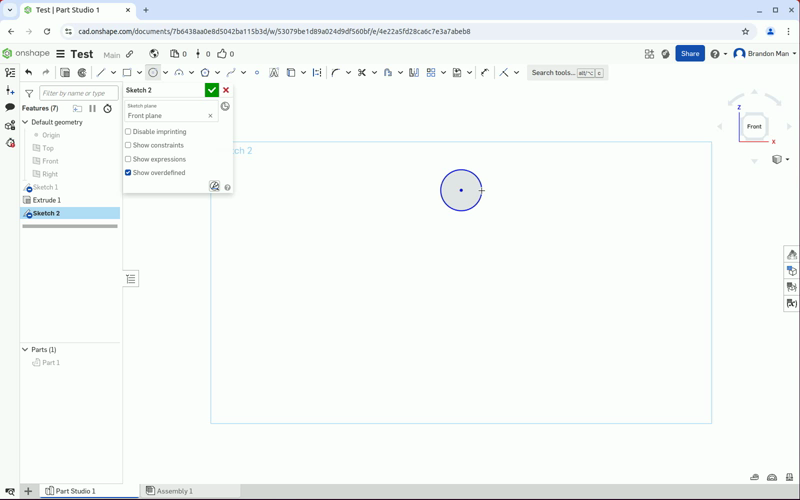
key_down(shift)
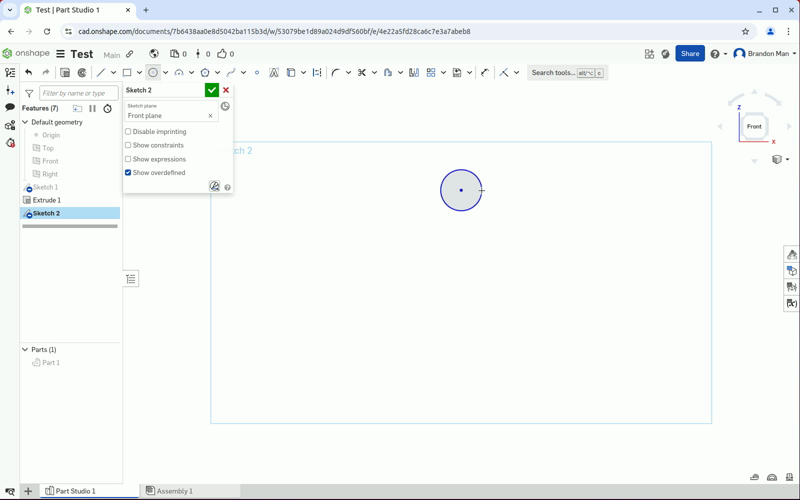
mouse_move(461, 190)
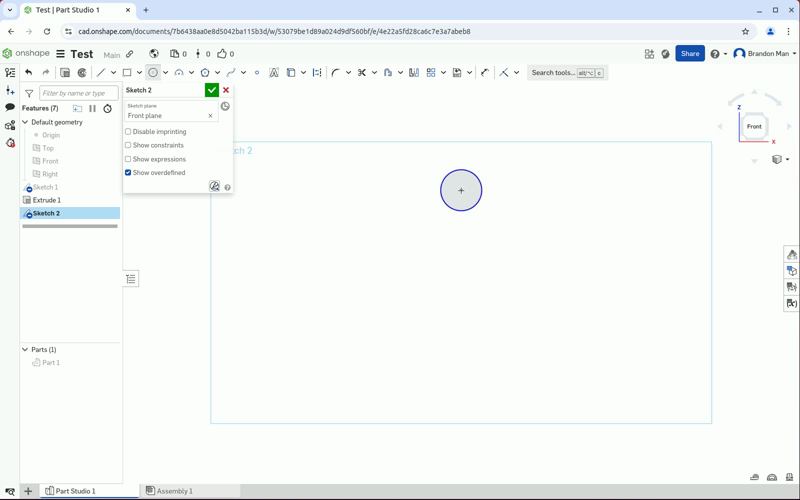
click(461, 190)
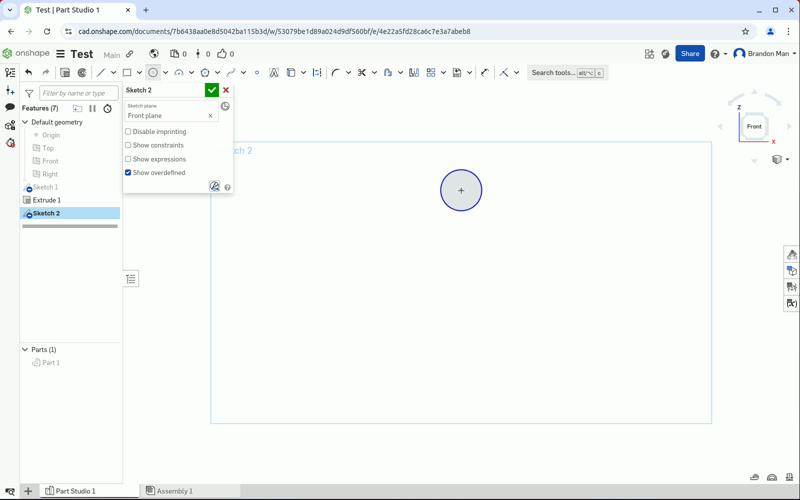
key_up(shift)
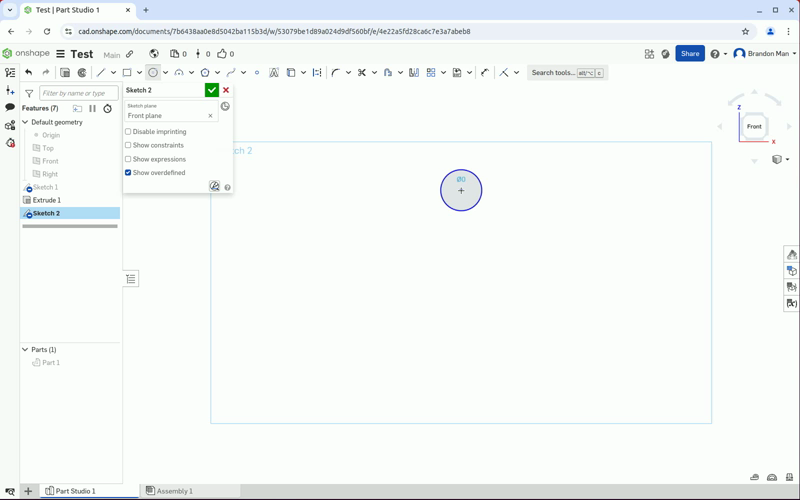
mouse_move(475, 190)
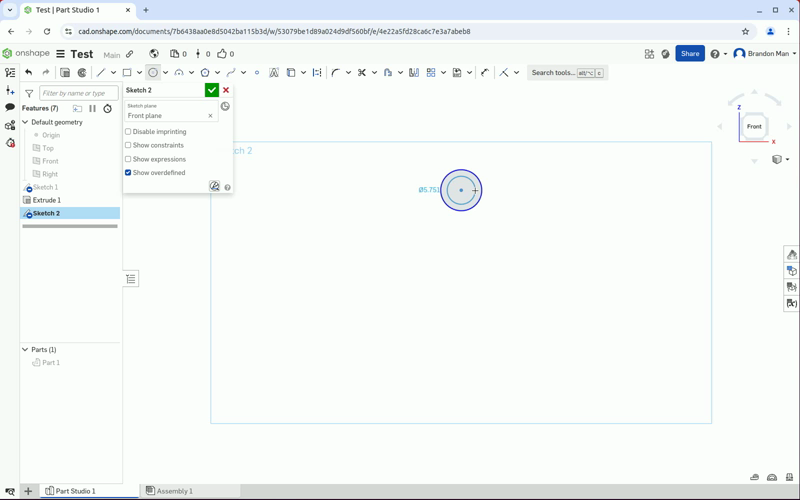
click(475, 190)
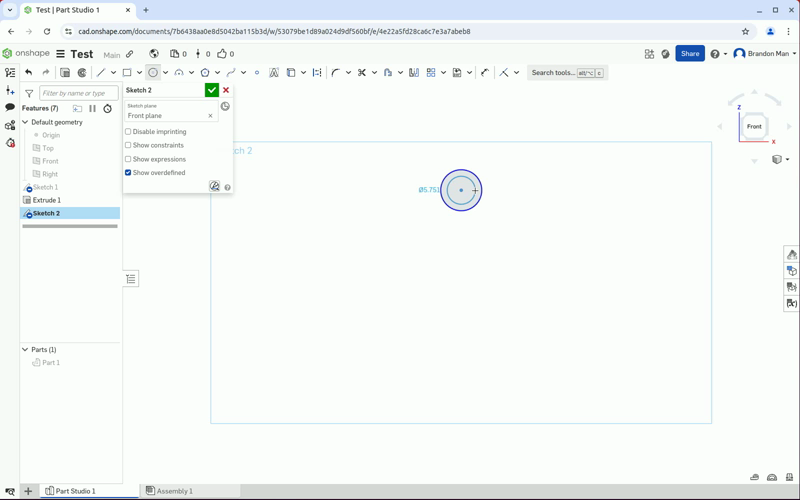
key(esc)
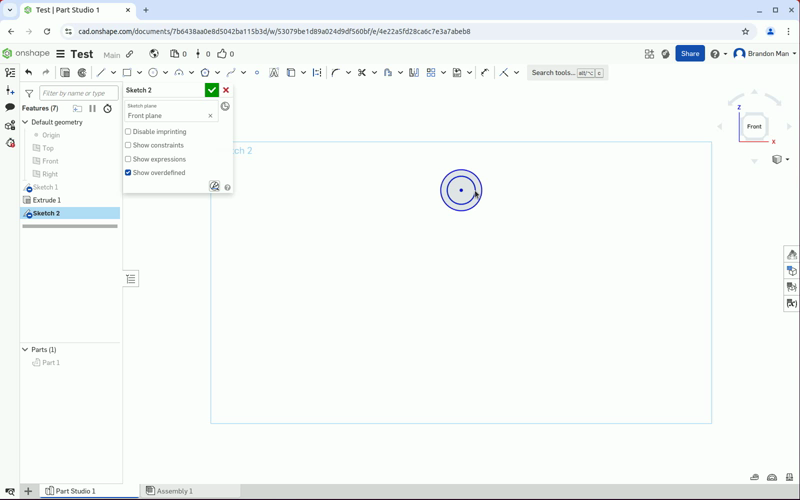
mouse_move(445, 184)
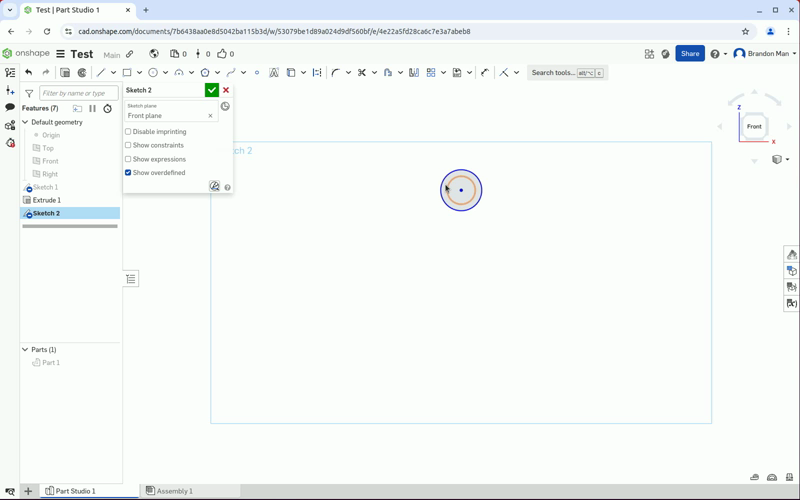
scroll(6)
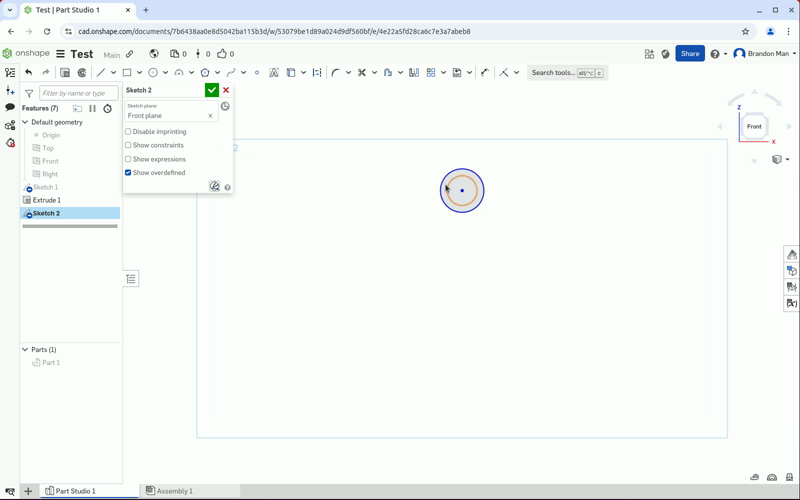
scroll(6)
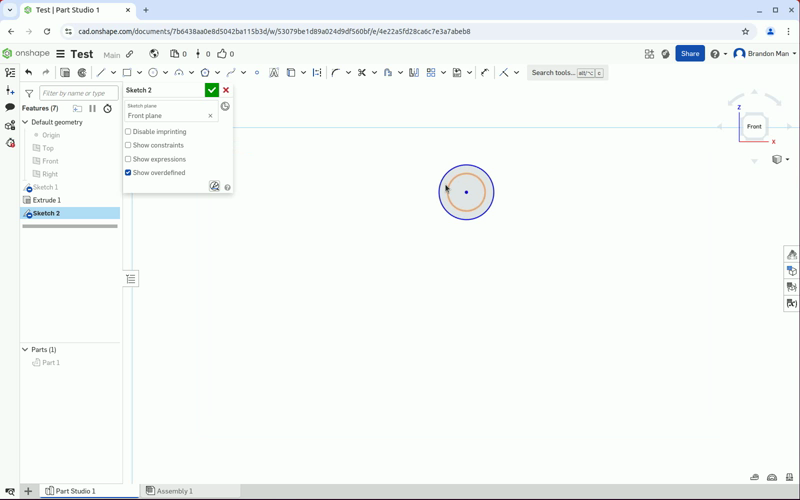
scroll(6)
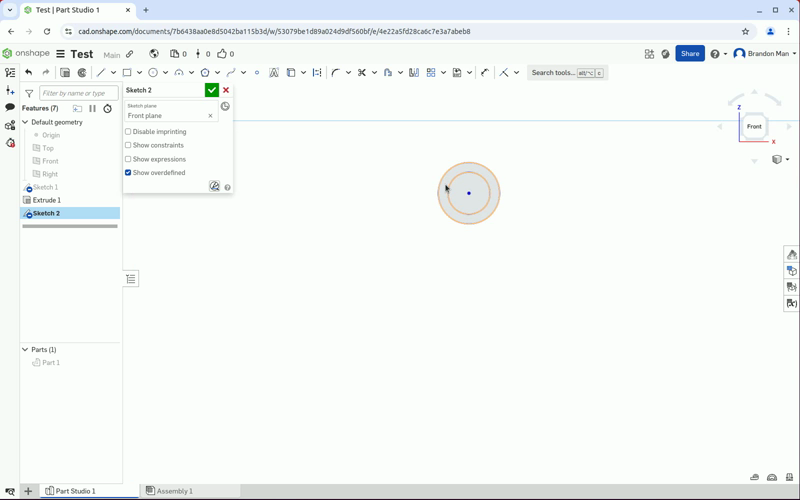
scroll(6)
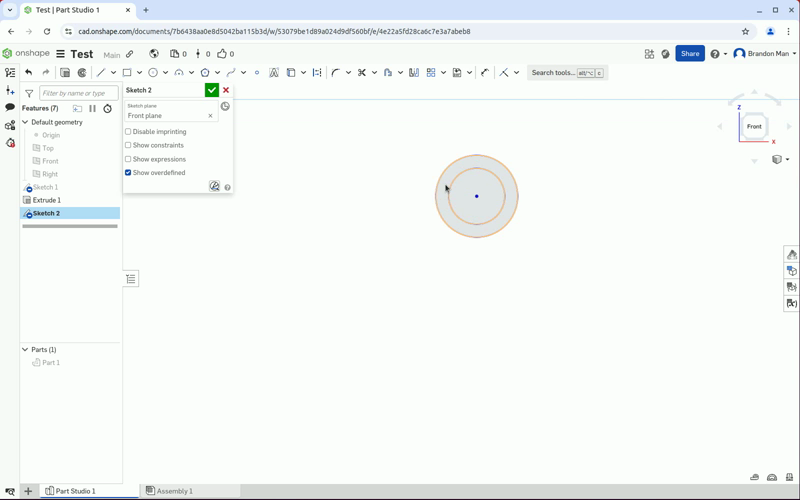
scroll(6)
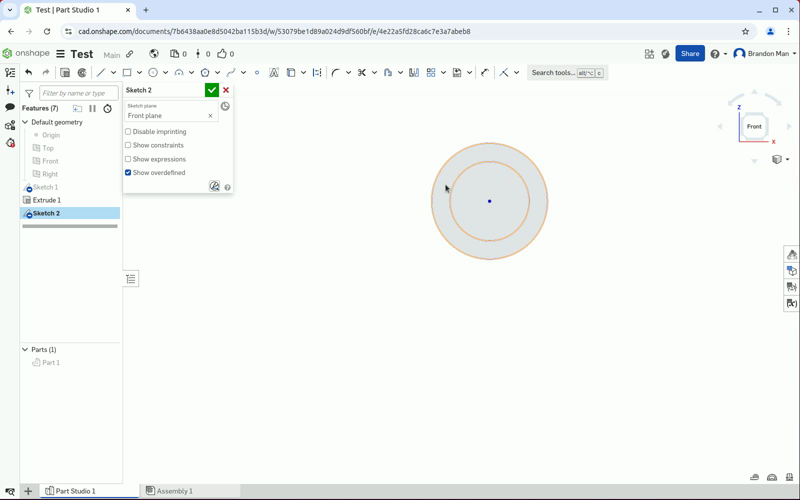
scroll(6)
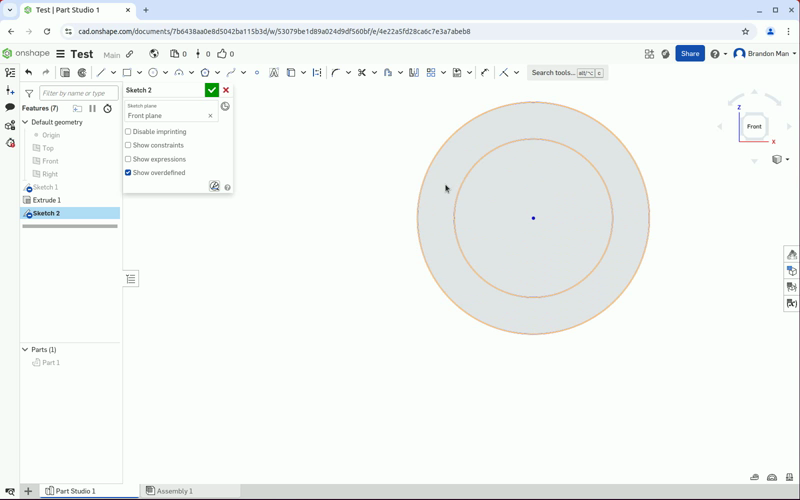
scroll(6)
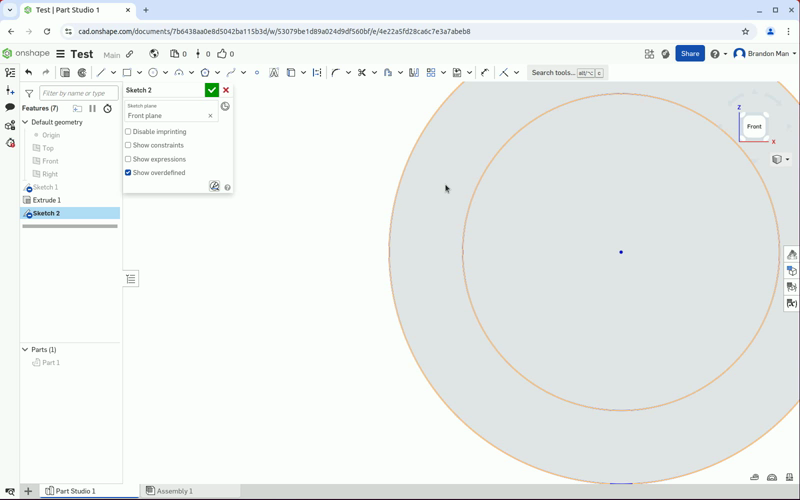
click(445, 184)
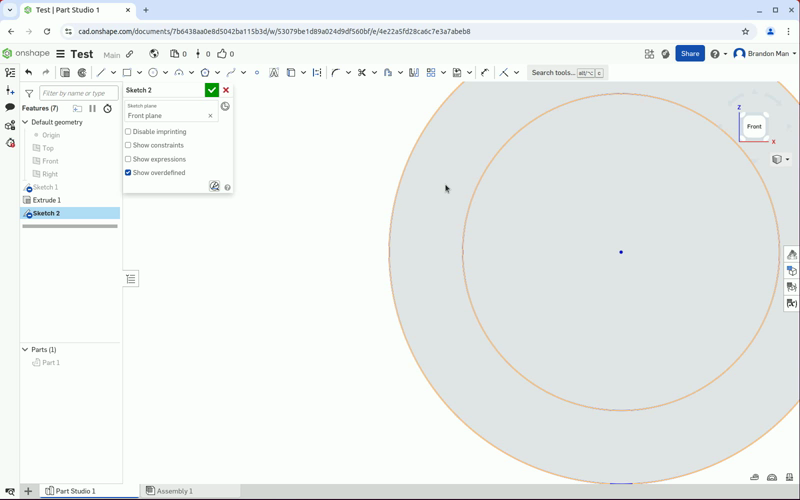
scroll(-6)
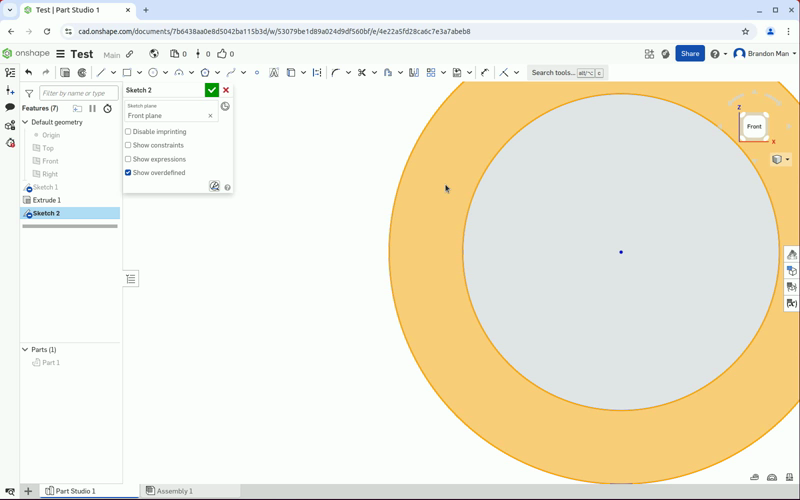
scroll(-6)
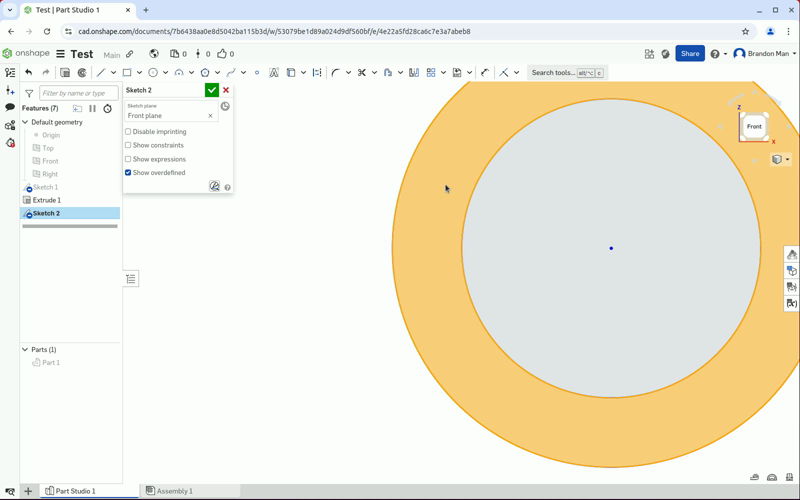
scroll(-6)
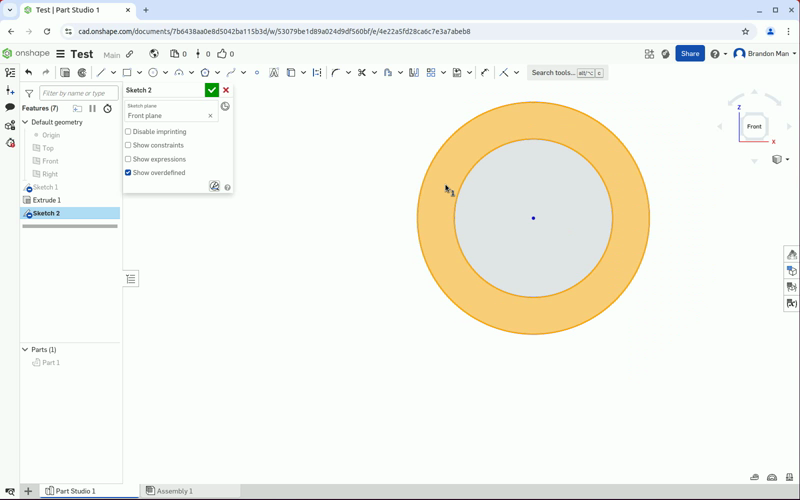
scroll(-6)
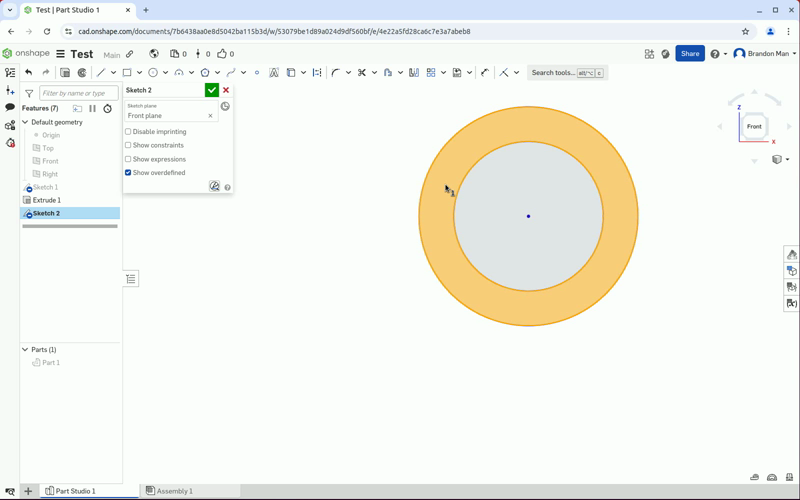
scroll(-6)
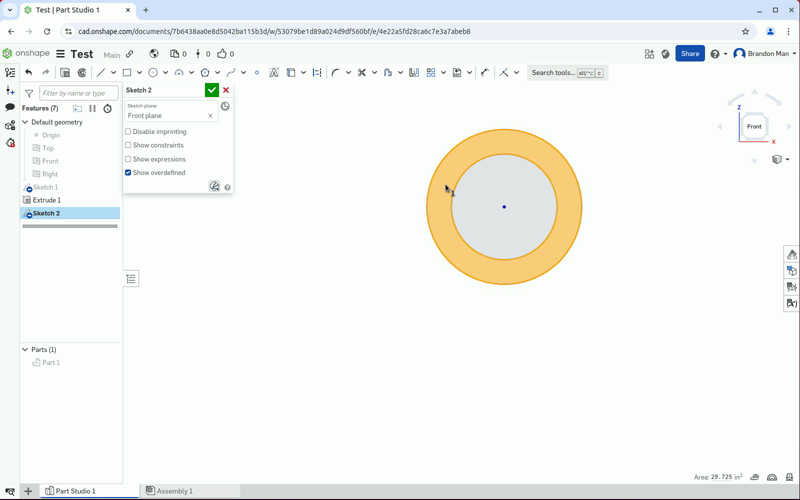
scroll(-6)
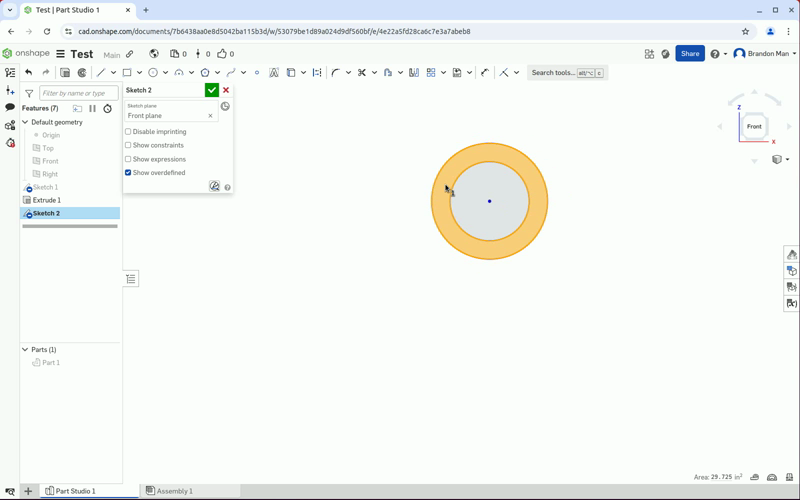
scroll(-6)
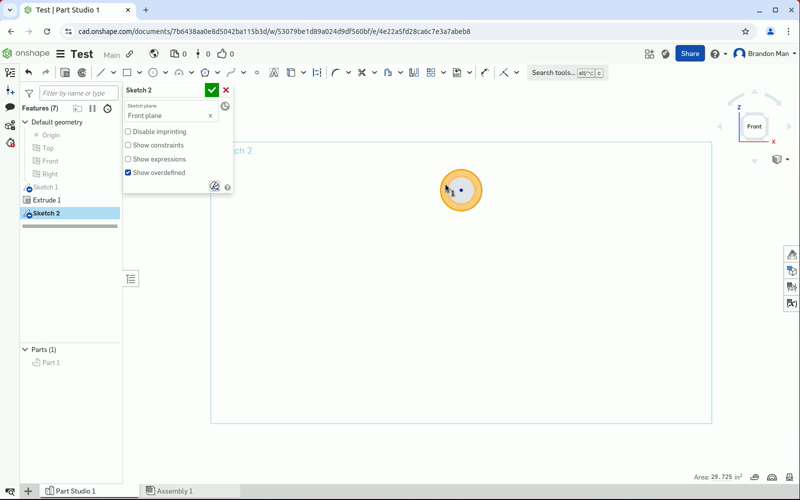
mouse_move(73, 352)
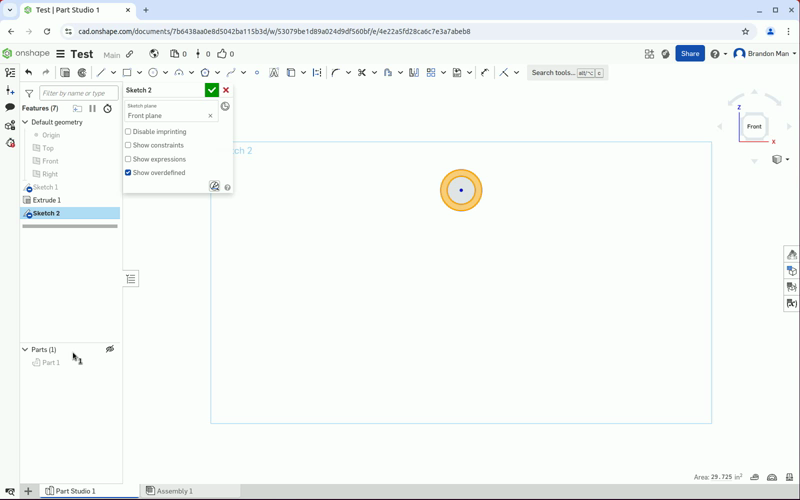
key(shift+y)
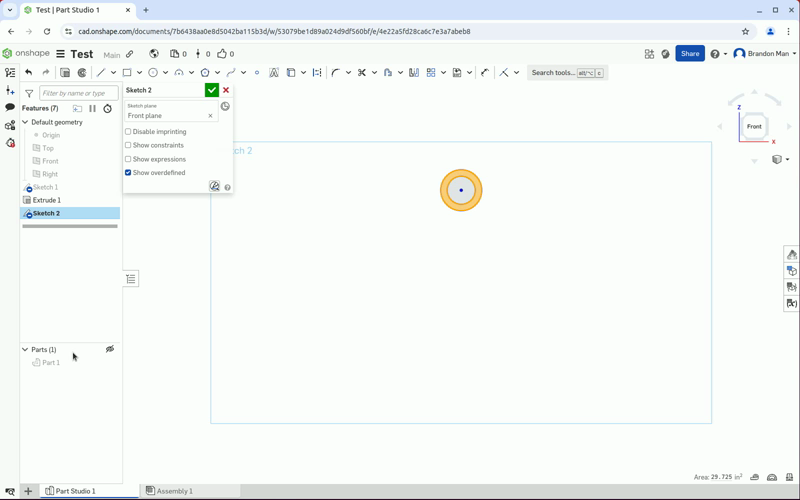
key(shift+e)
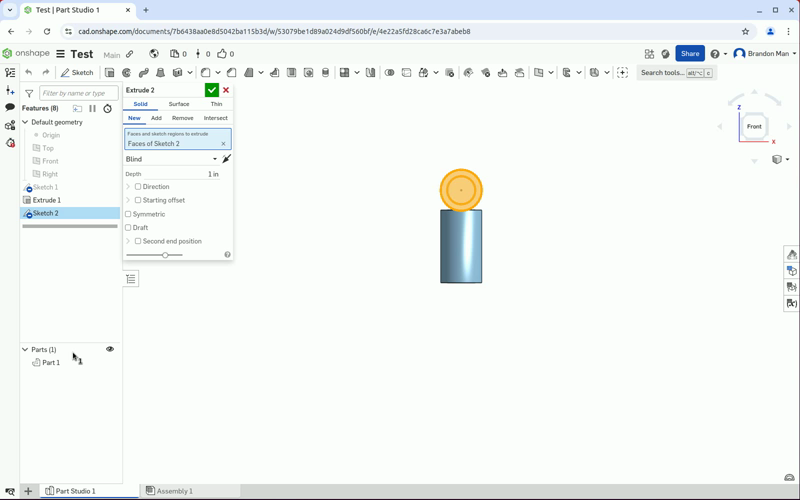
mouse_move(143, 106)
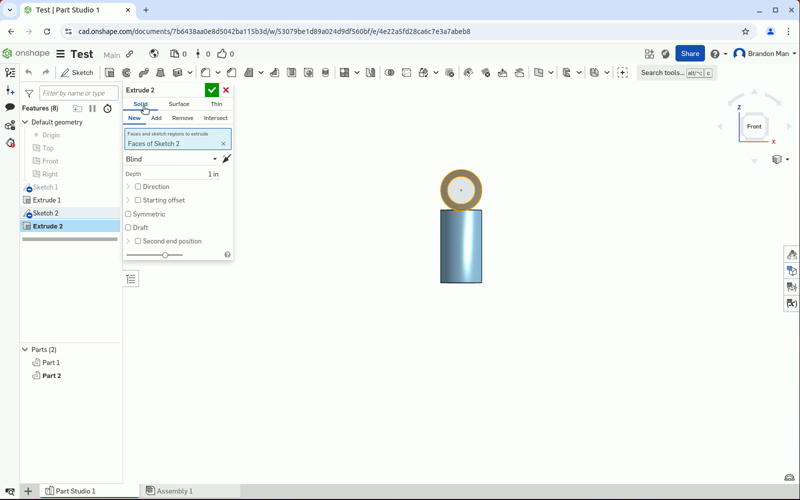
click(143, 106)
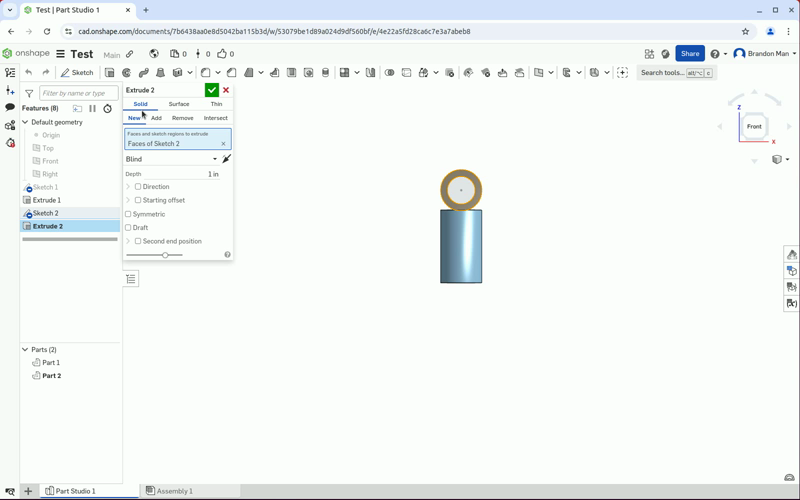
mouse_move(137, 120)
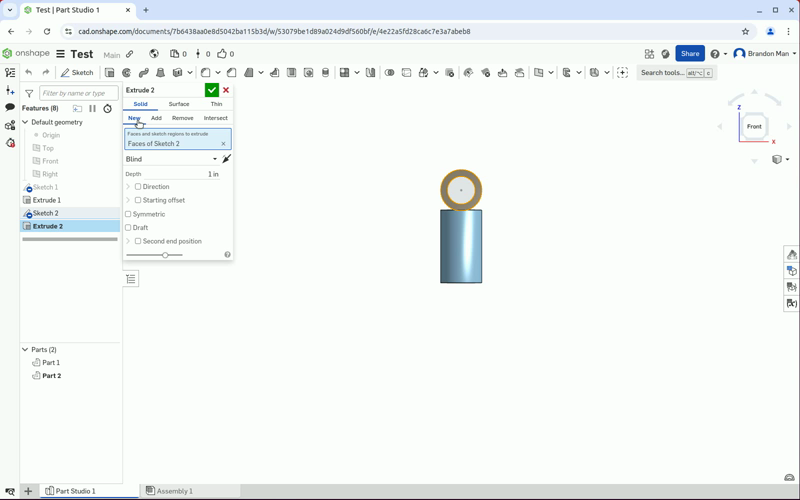
click(137, 120)
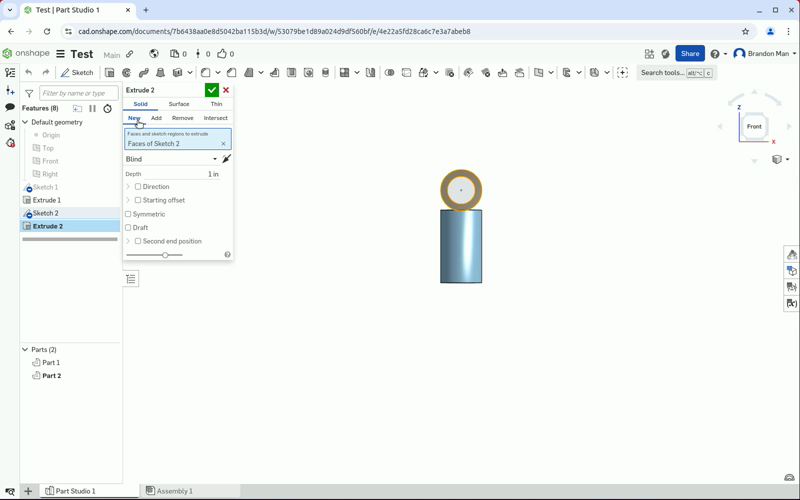
key(tab, 4)
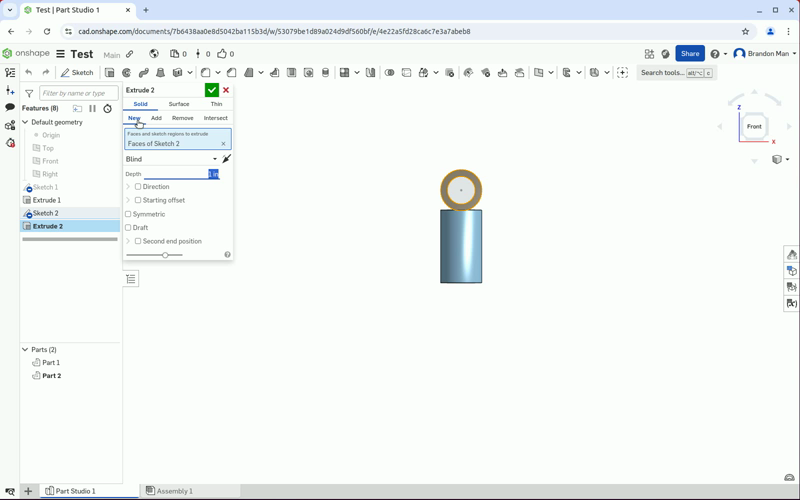
text(-18.535)
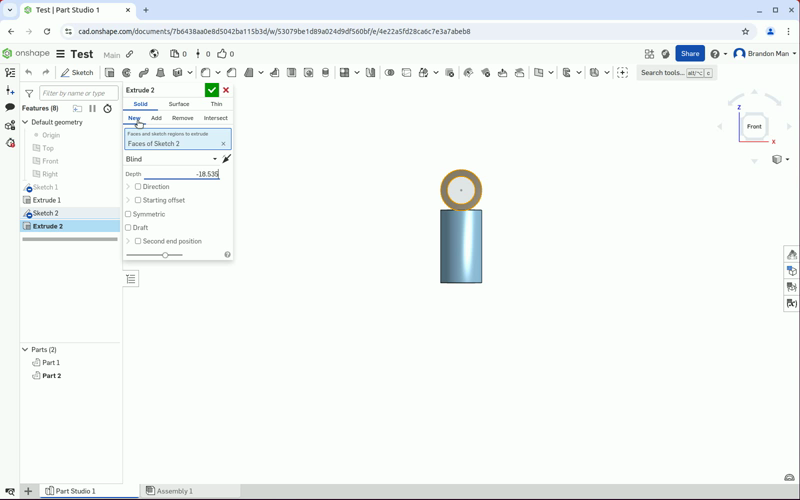
key(tab, 3)
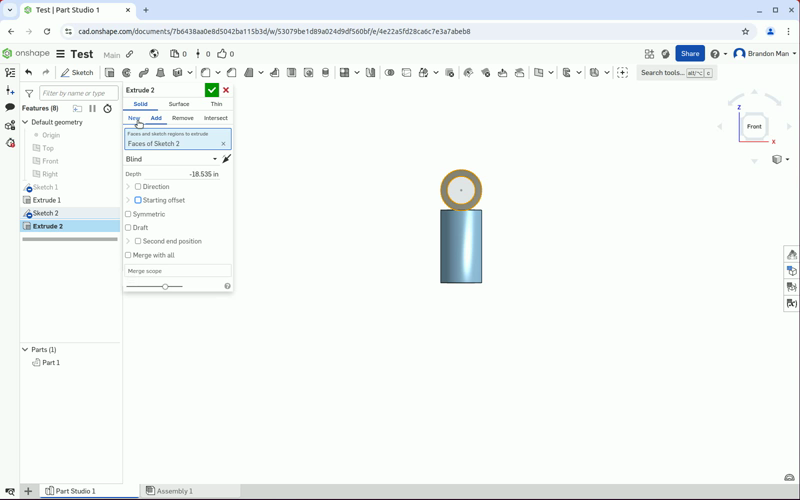
key(tab, 2)
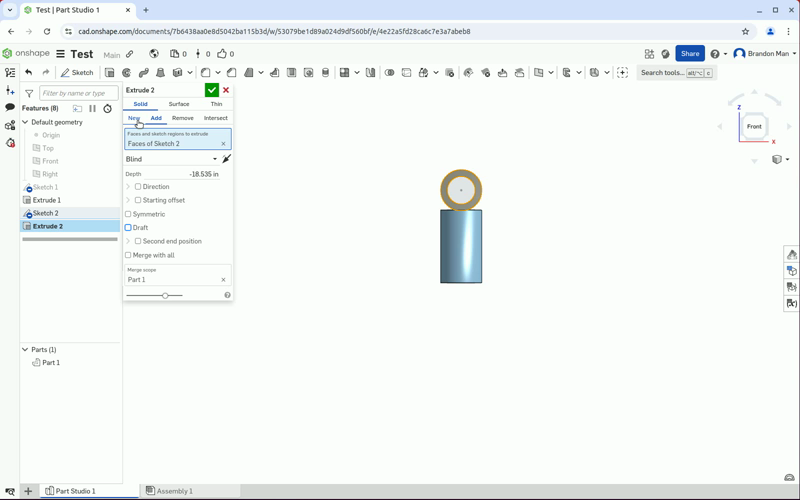
key(space)
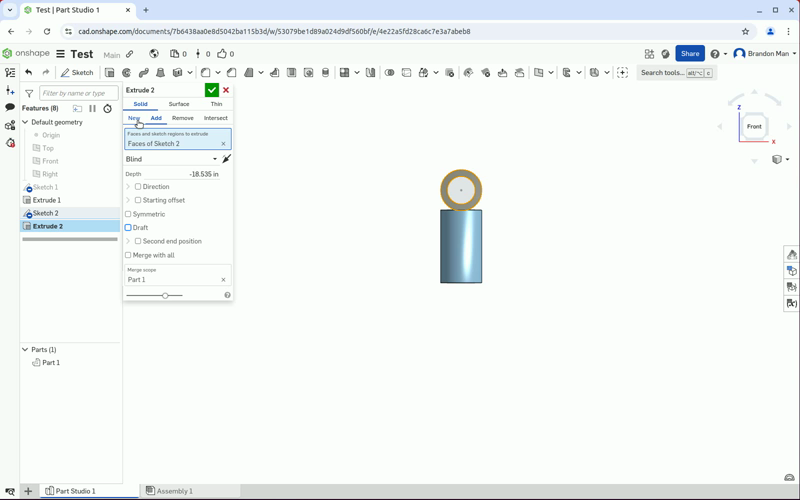
key(tab, 3)
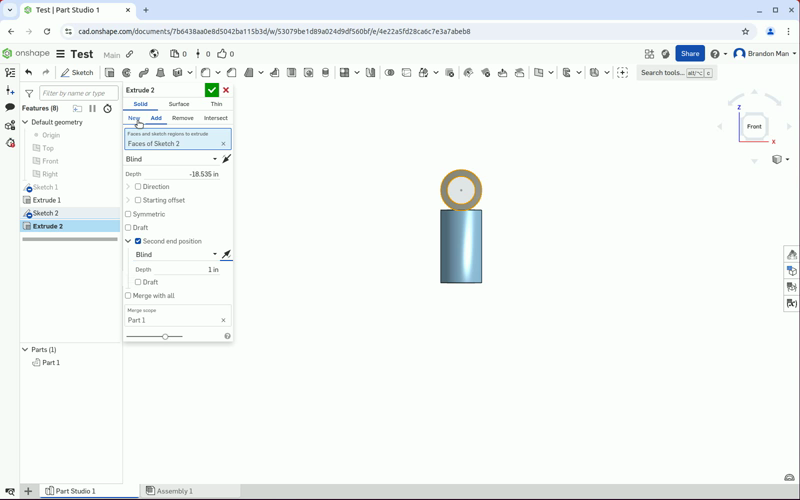
text(4.092)
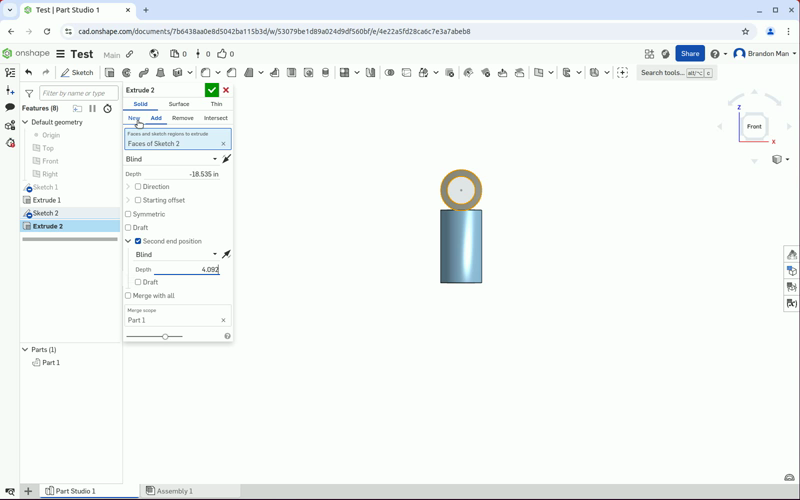
key(enter)
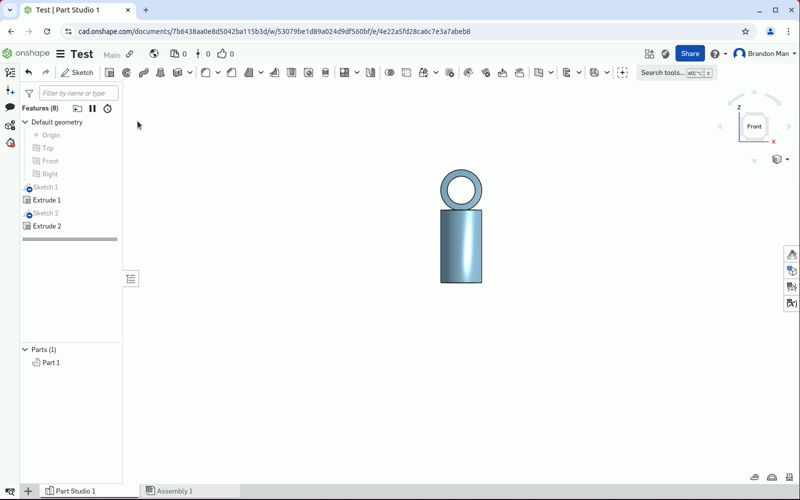
key(shift+h)
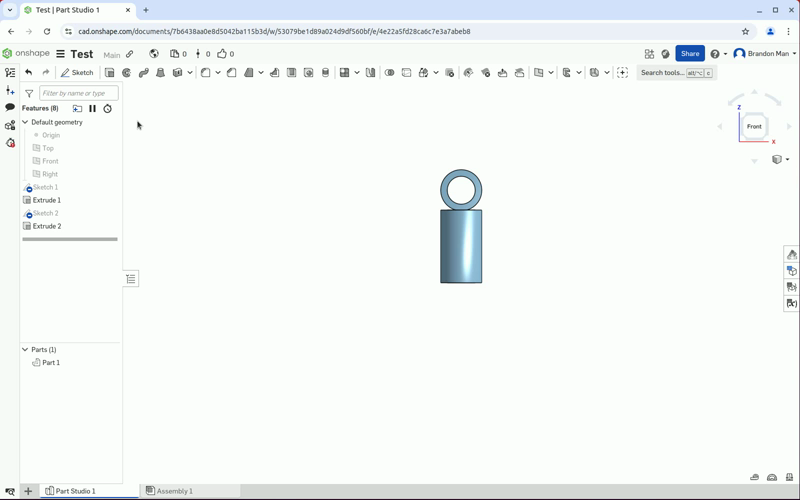
key(shift+h)
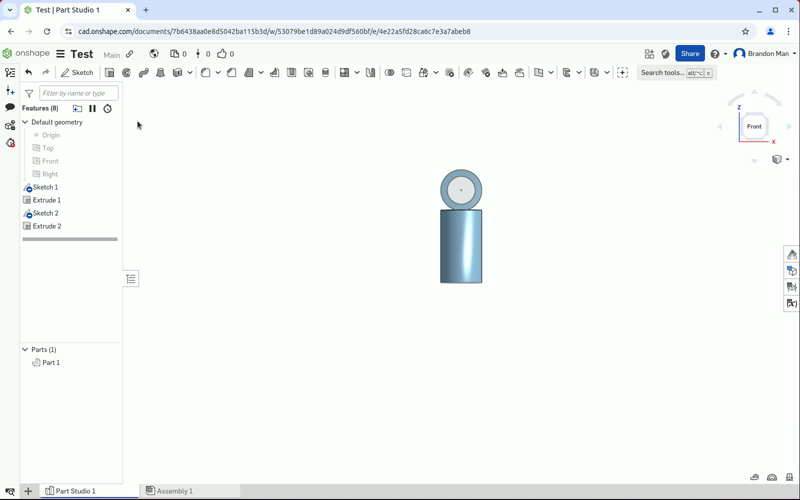
key(shift+7)
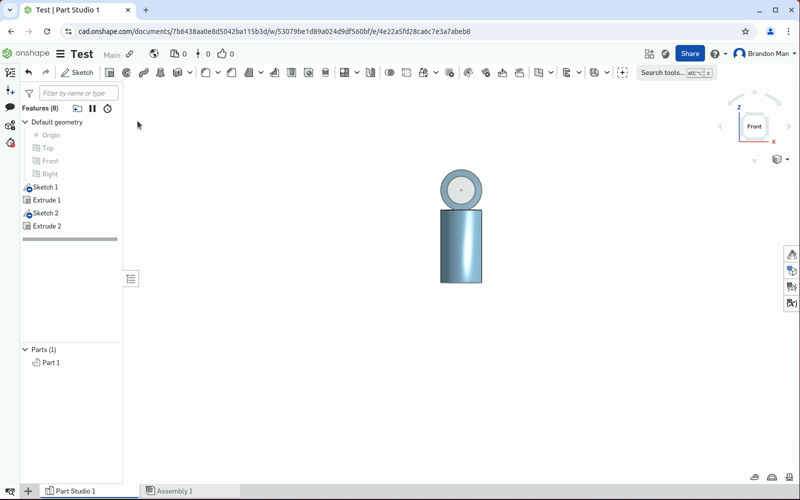
key(left, 2)
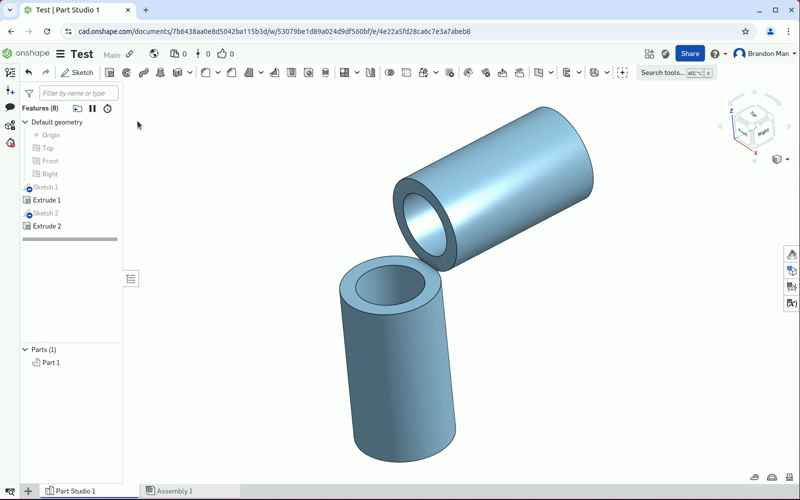
key(down, 2)
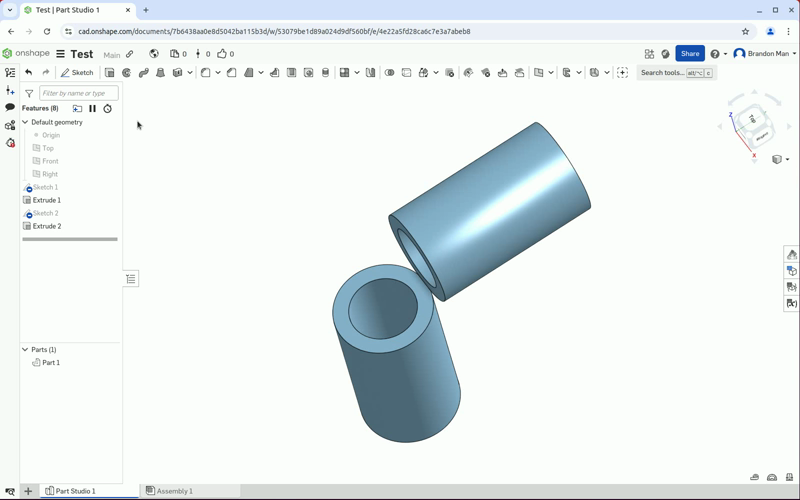
key(up, 2)
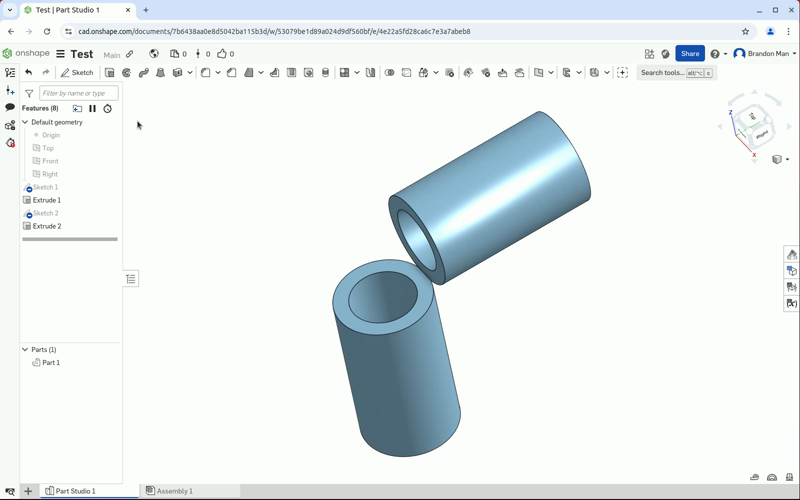
key(right, 2)
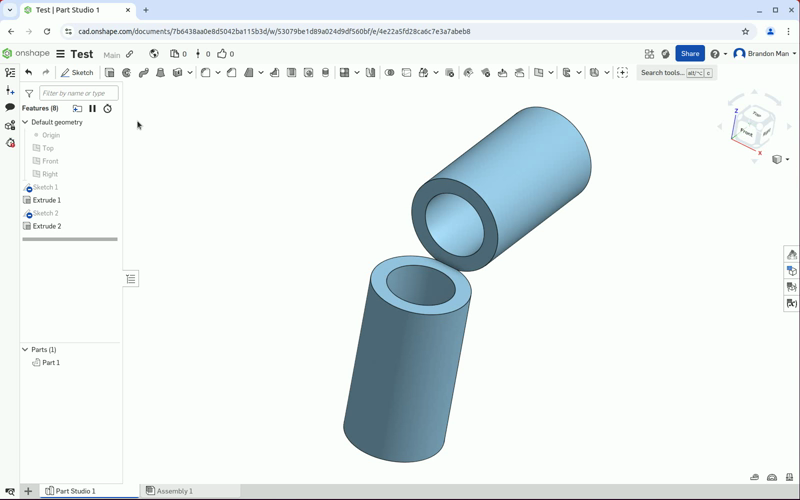
mouse_move(73, 189)
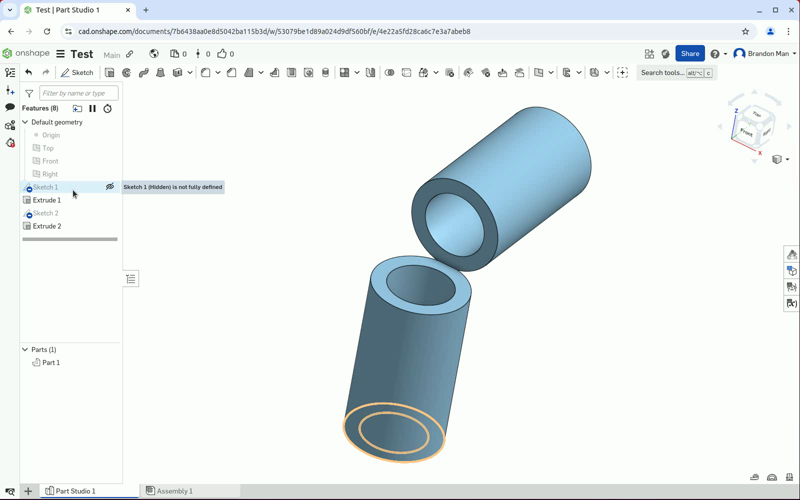
click(73, 189)